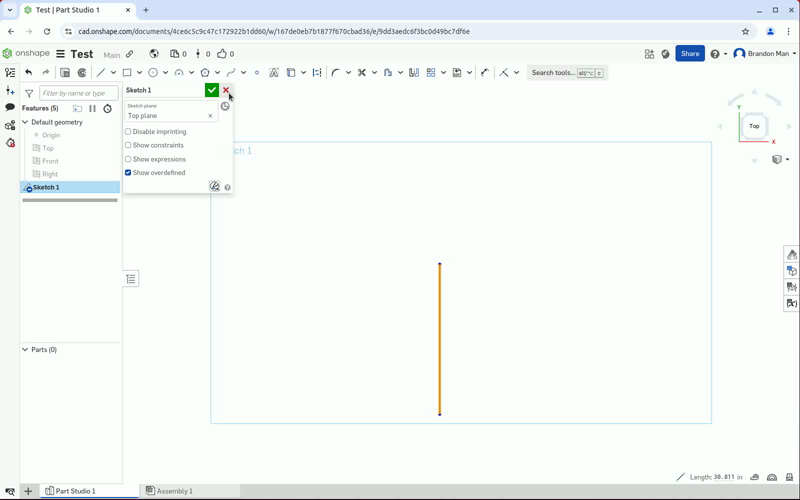
key(shift+h)
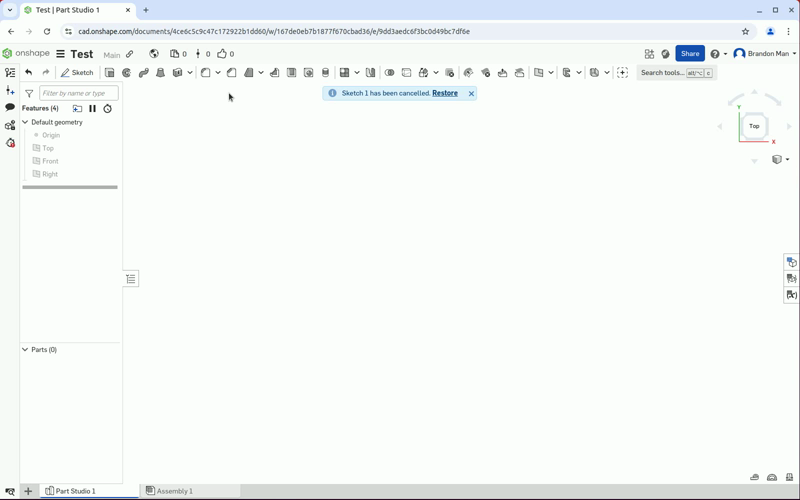
mouse_move(73, 352)
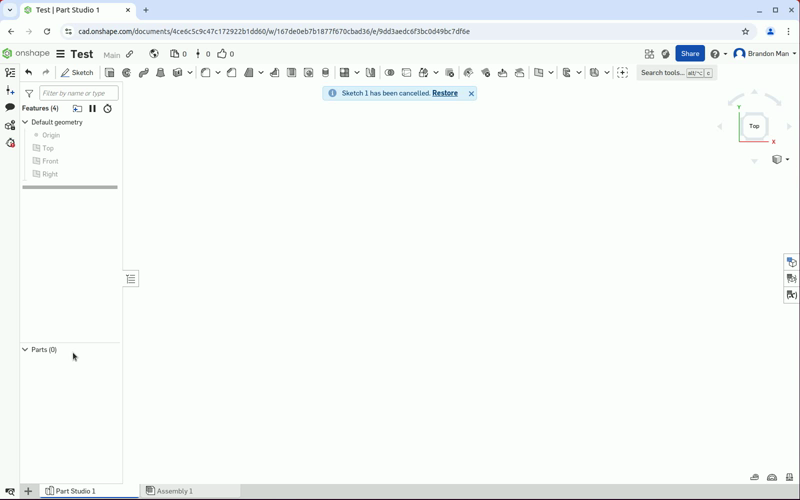
key(y)
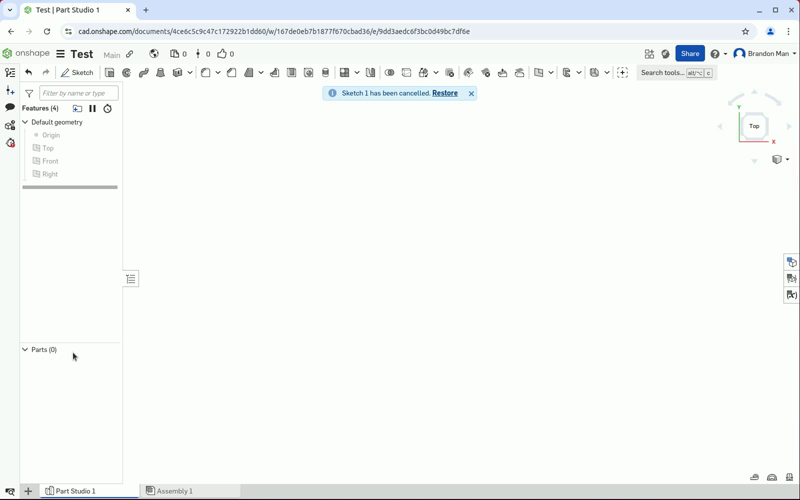
key(shift+p)
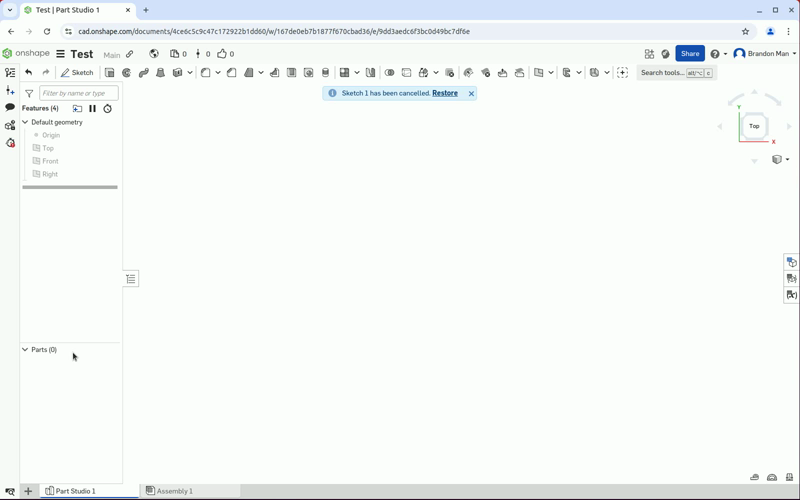
key(space)
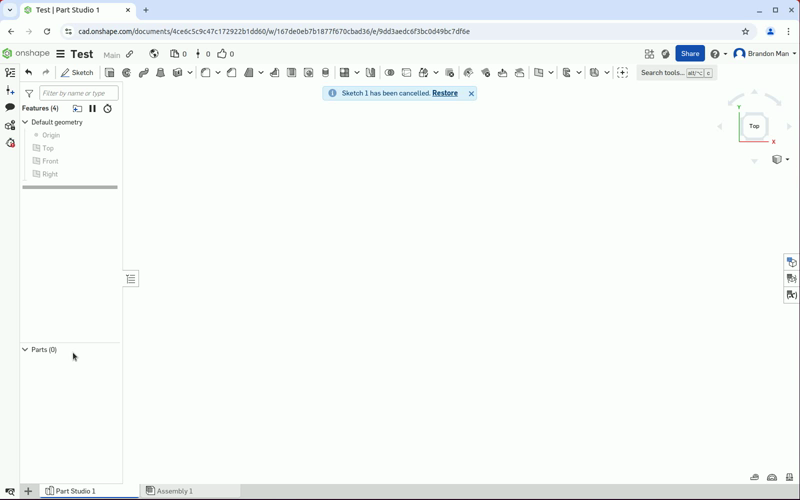
key_down(shift)
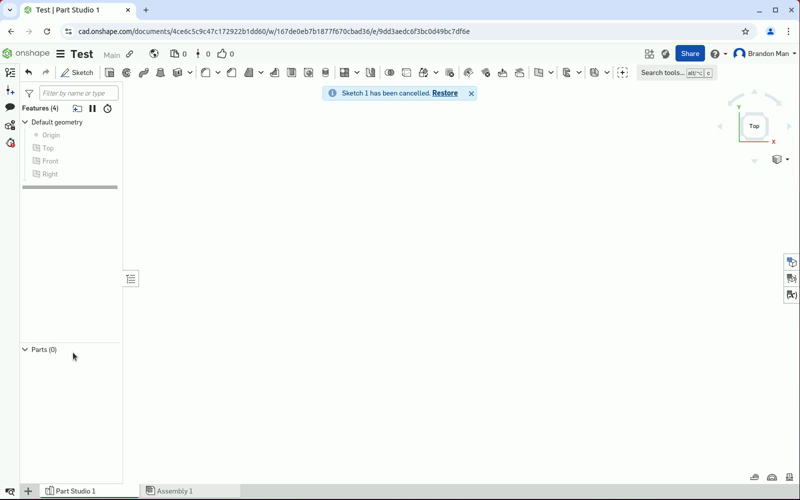
key(up)
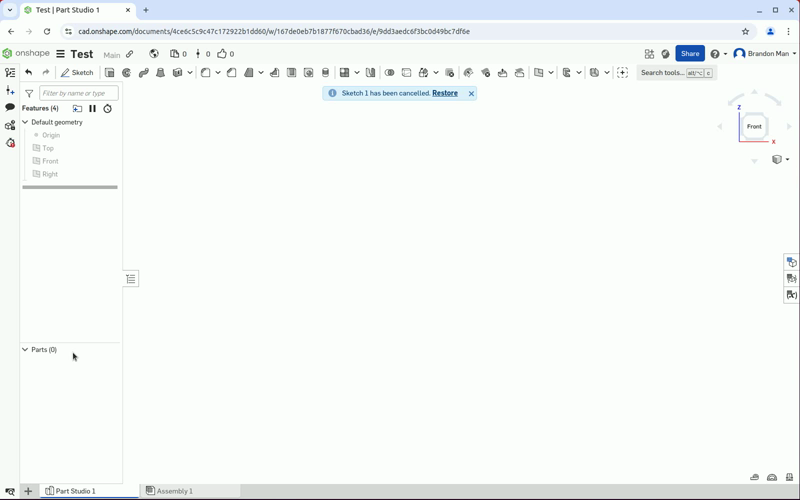
key_up(shift)
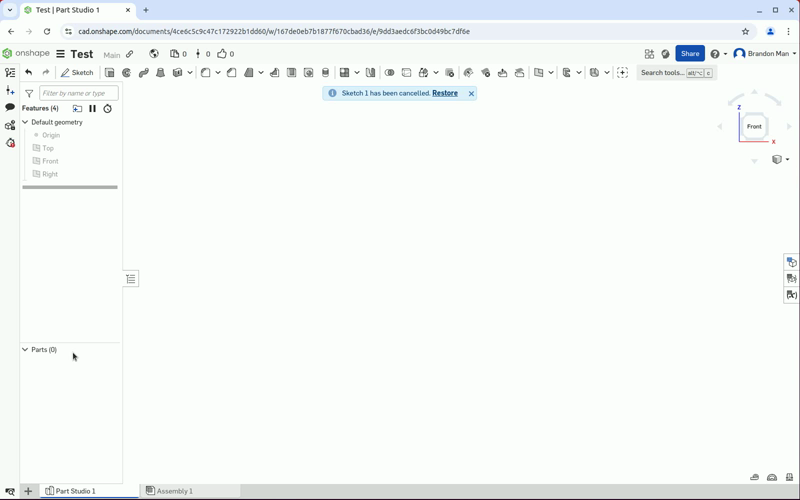
mouse_move(73, 352)
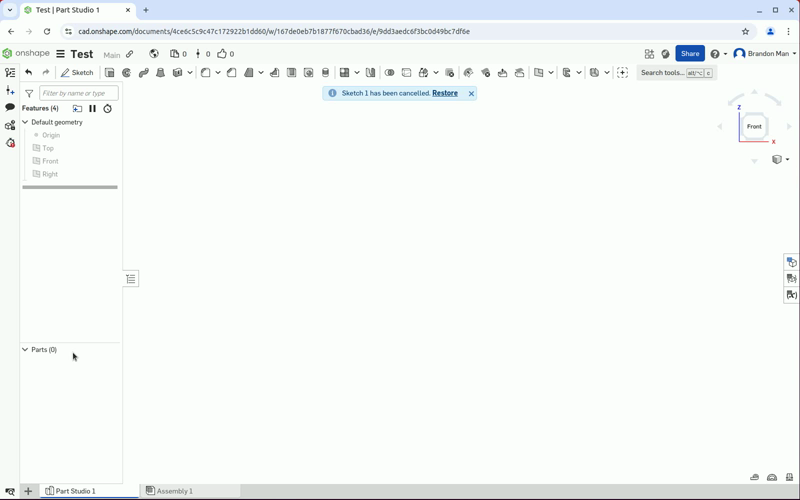
key(shift+y)
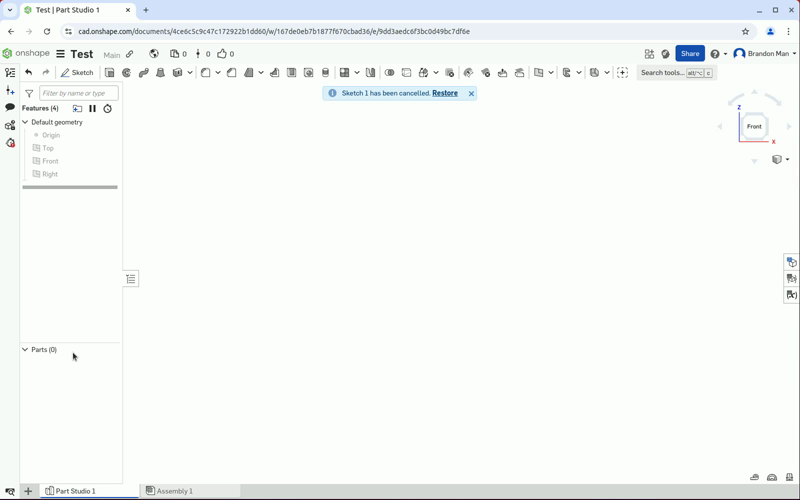
key(shift+s)
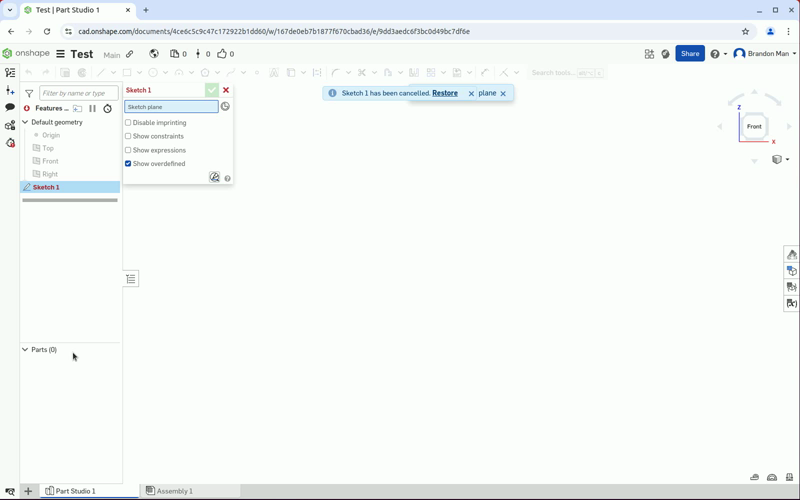
mouse_move(73, 163)
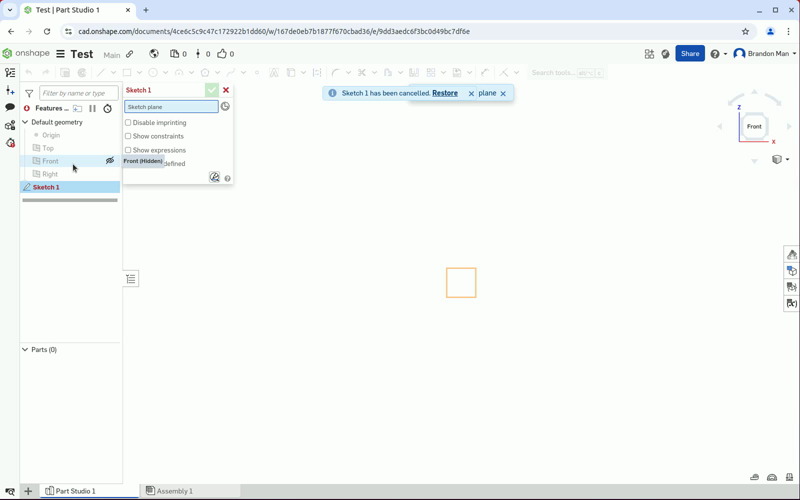
click(73, 163)
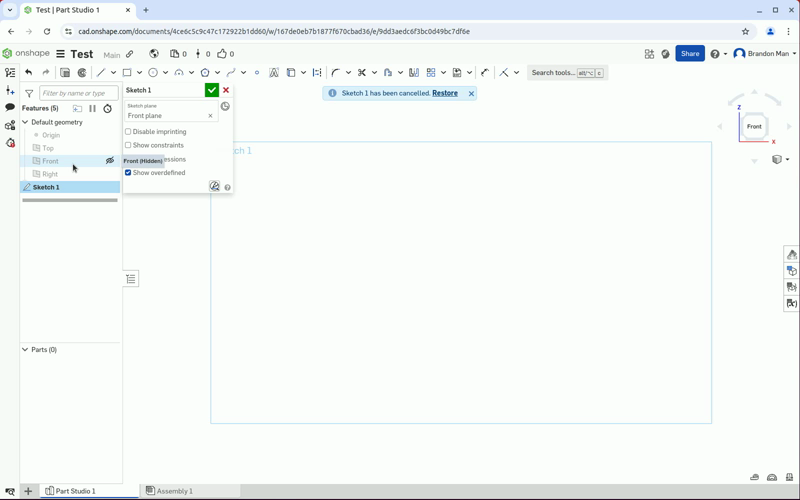
mouse_move(73, 352)
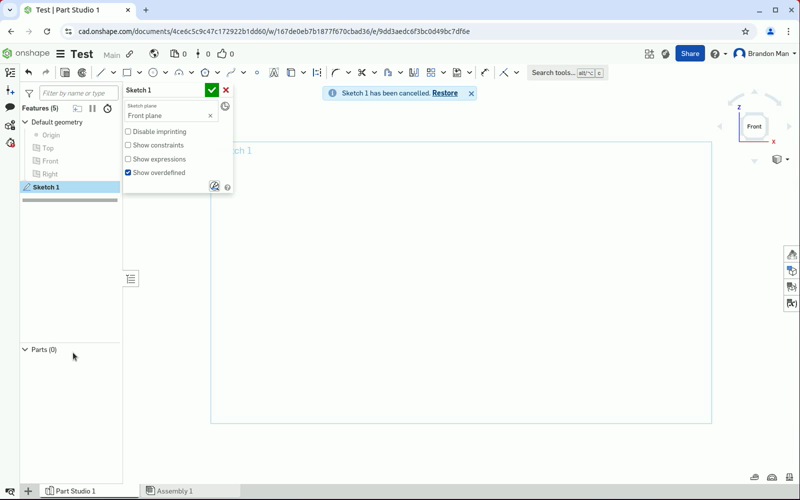
key(y)
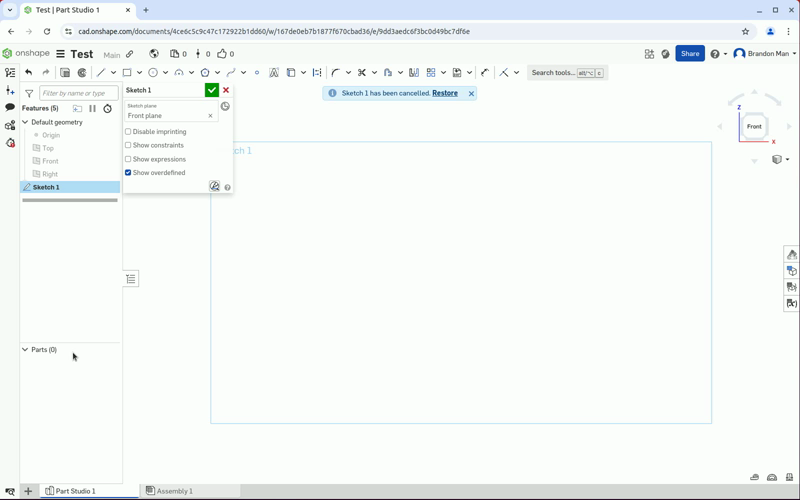
key(l)
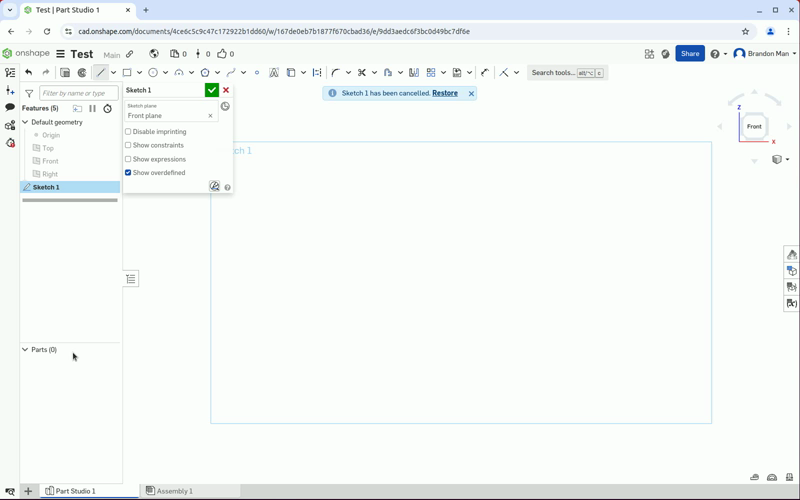
key_down(shift)
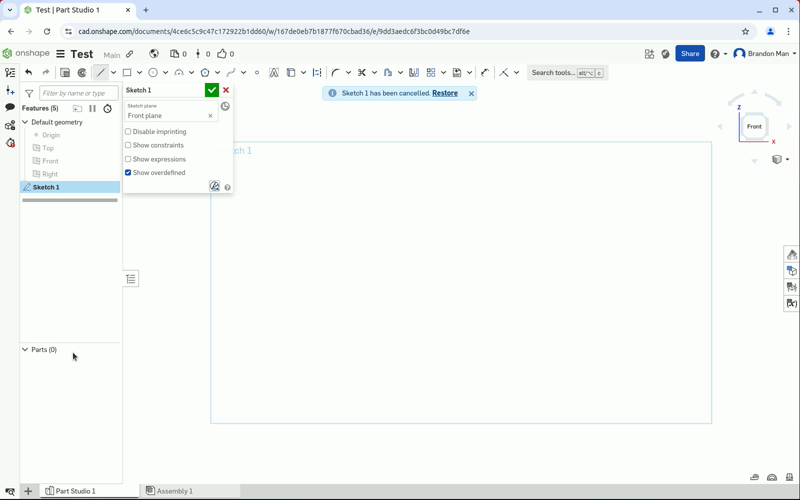
mouse_move(353, 349)
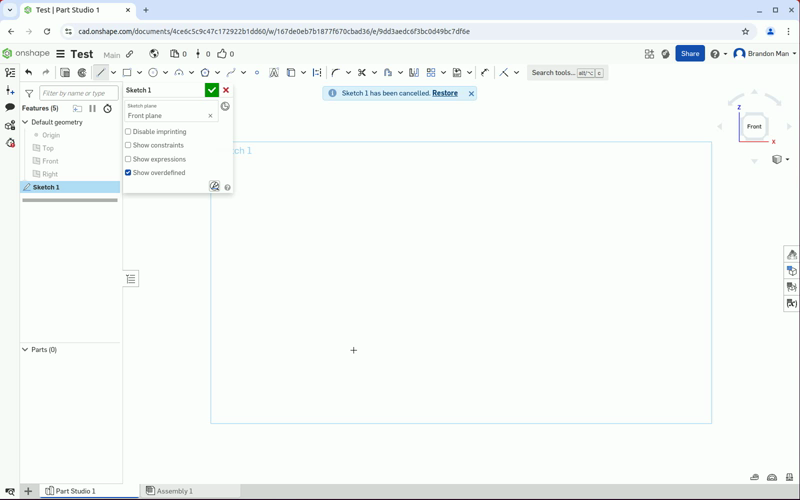
click(353, 349)
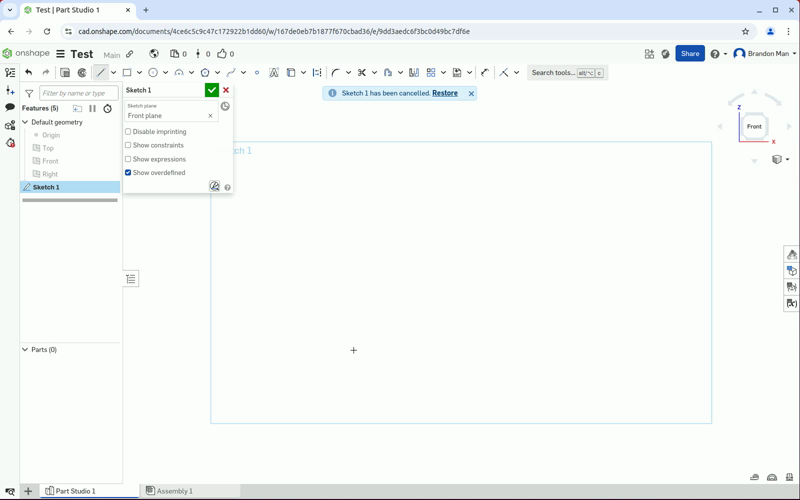
key_up(shift)
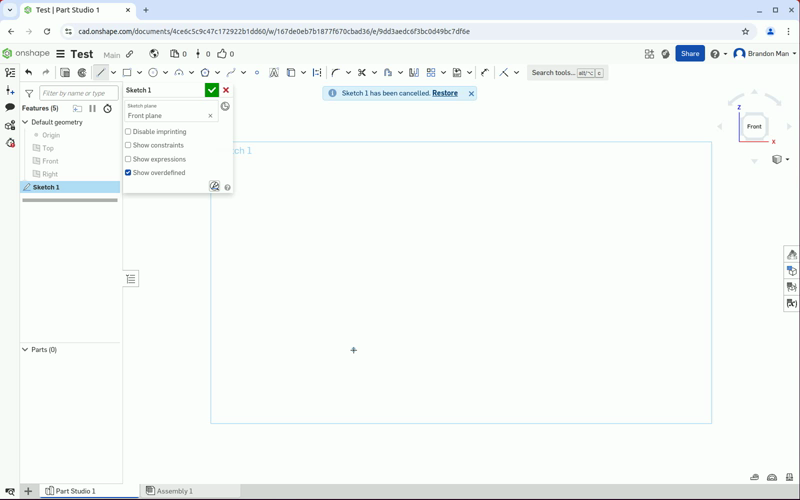
key_down(shift)
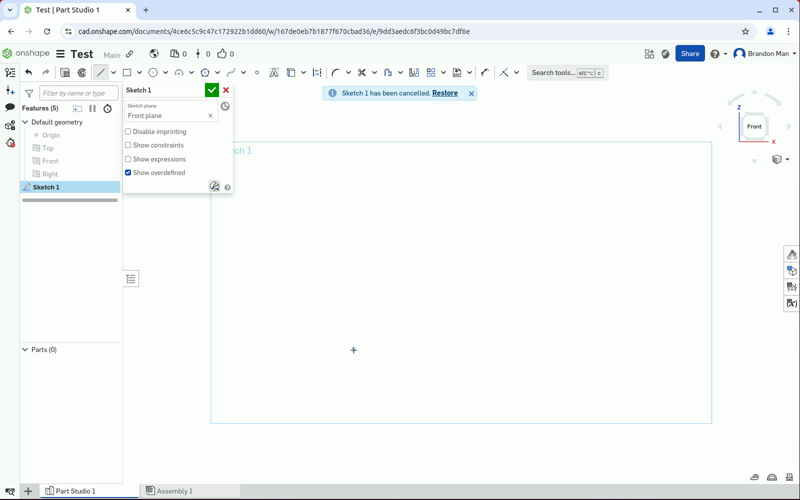
mouse_move(449, 349)
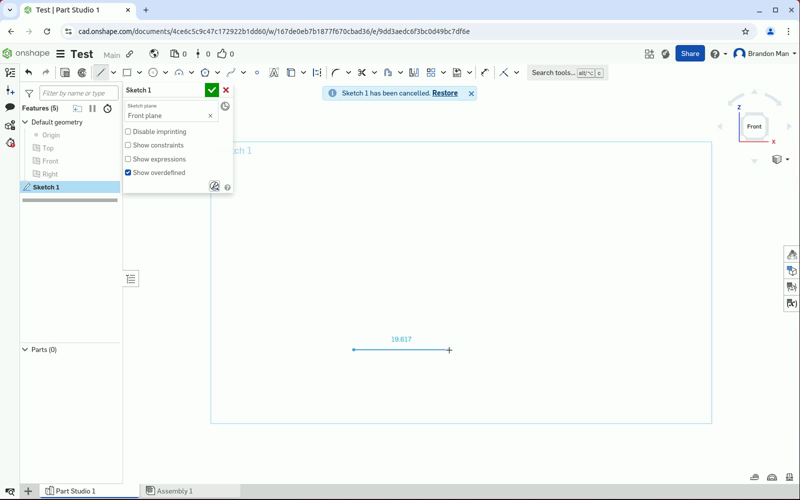
click(449, 349)
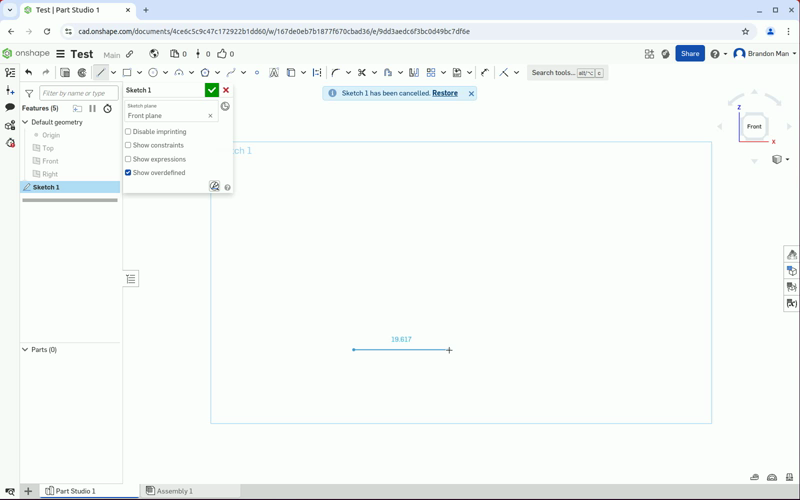
key_up(shift)
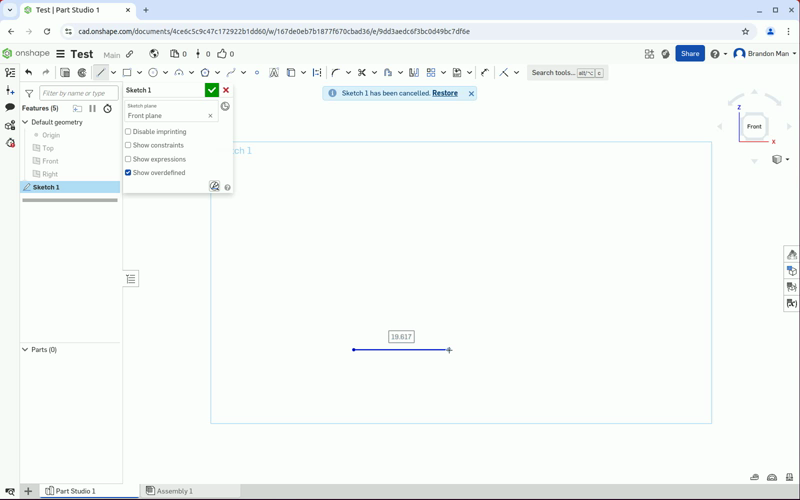
key_down(shift)
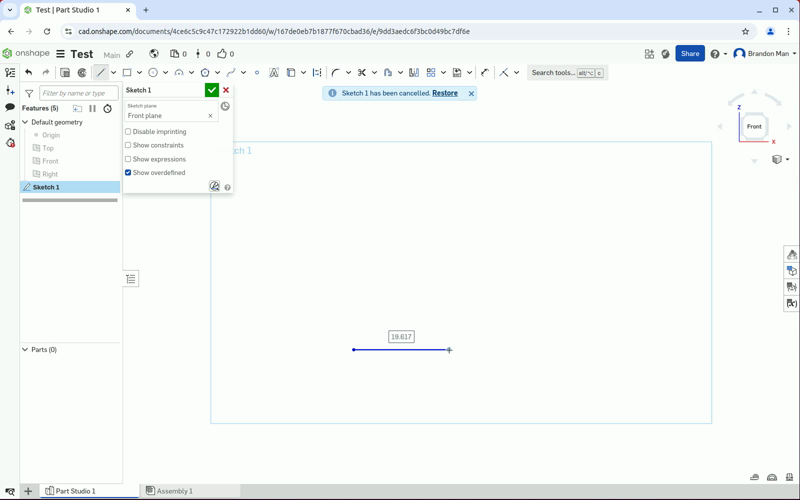
mouse_move(449, 282)
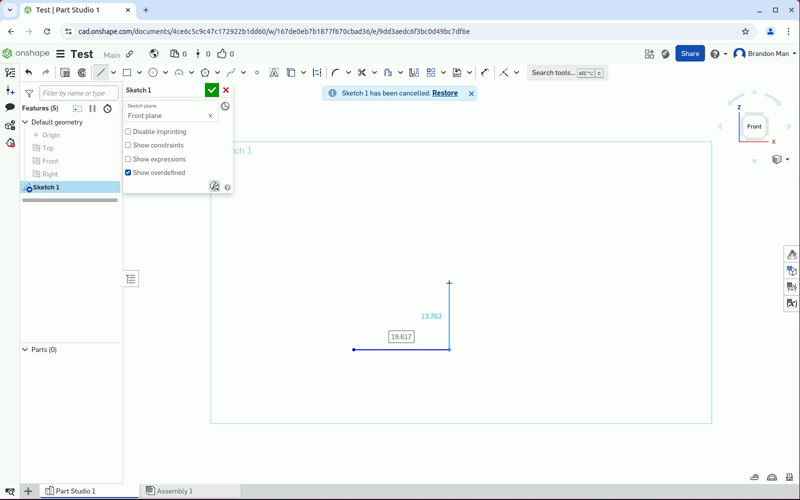
click(449, 282)
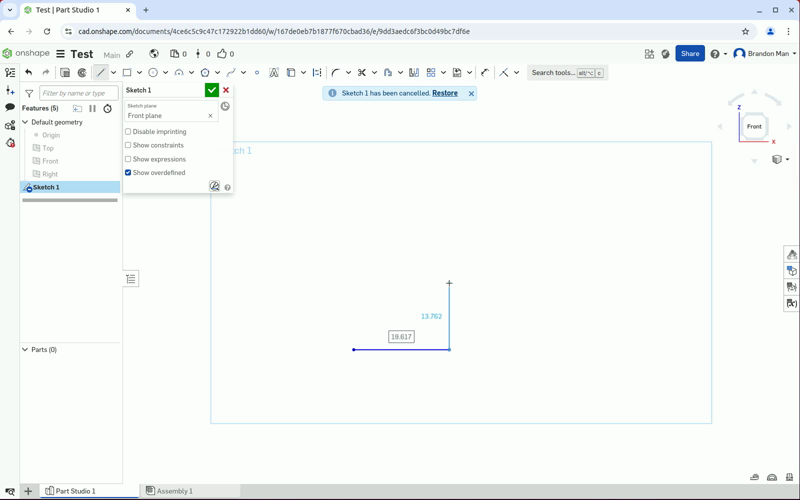
key_up(shift)
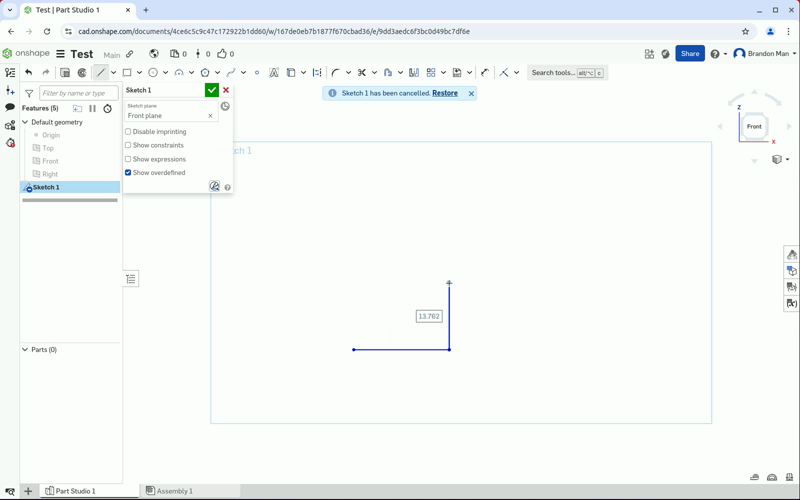
key_down(shift)
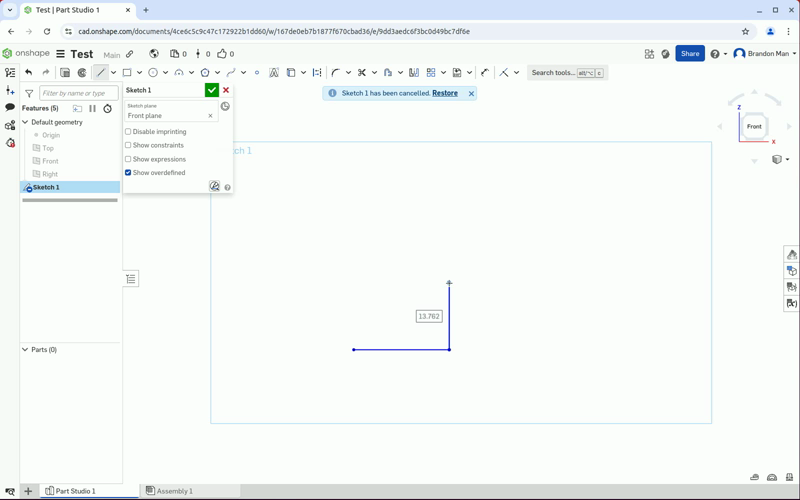
mouse_move(353, 282)
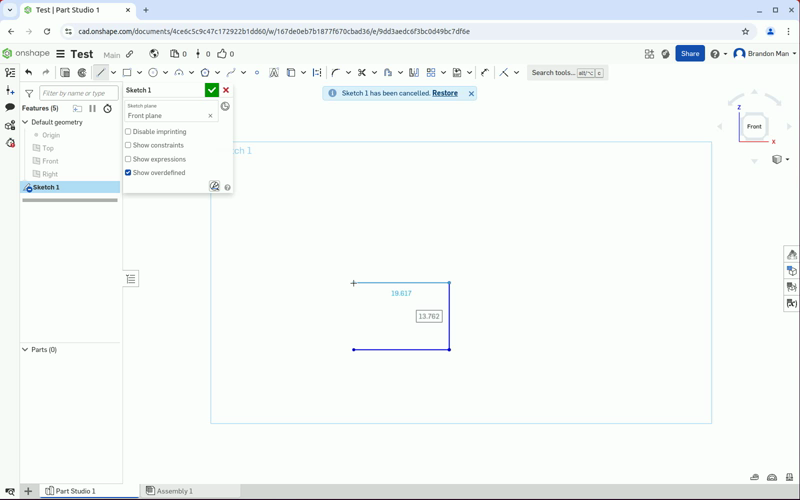
click(353, 282)
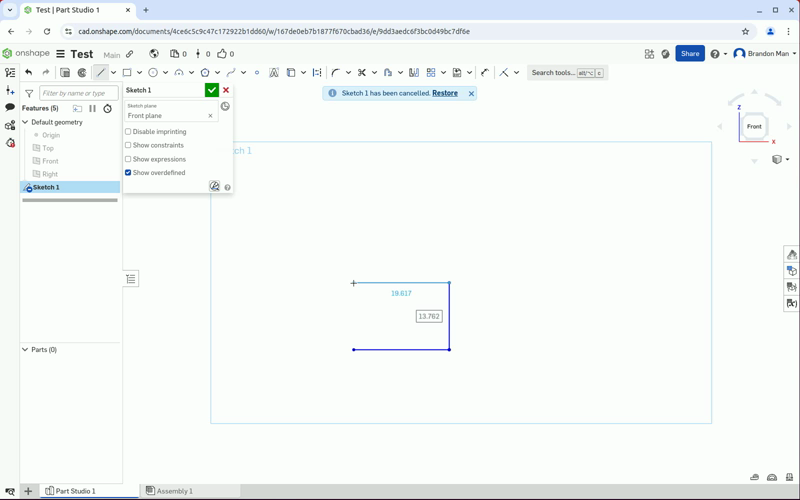
key_up(shift)
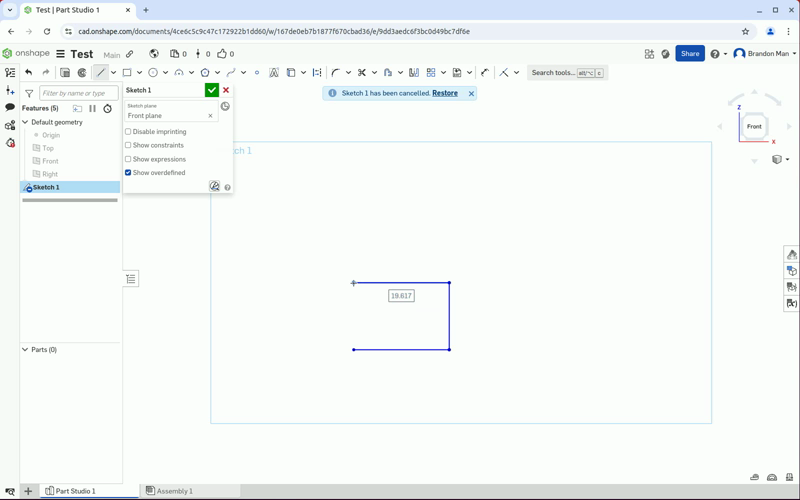
key_down(shift)
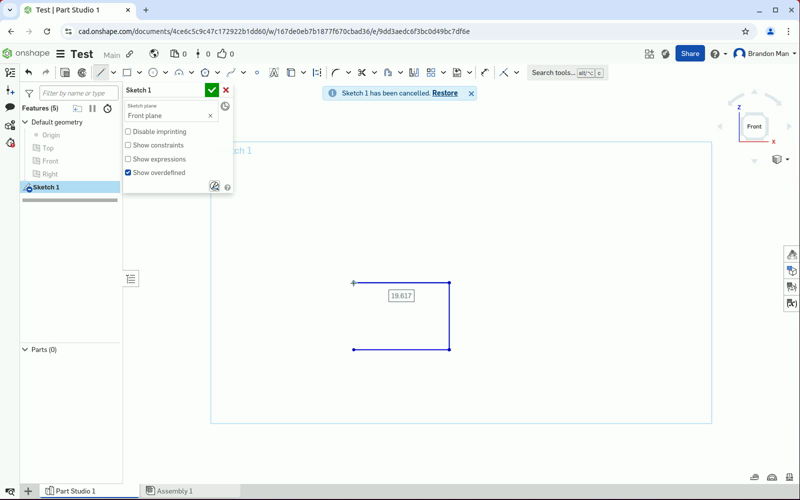
mouse_move(353, 349)
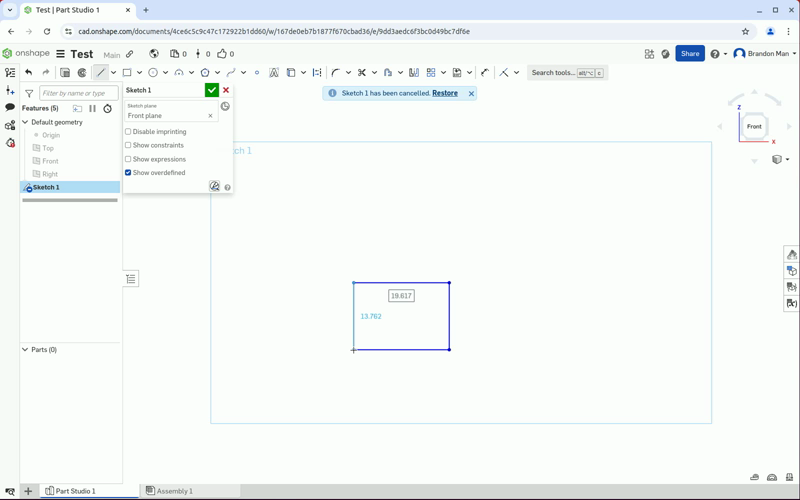
key_up(shift)
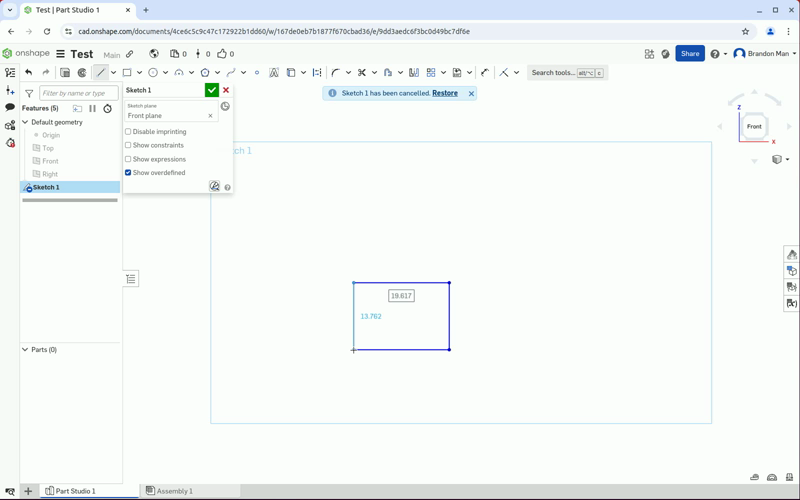
click(353, 349)
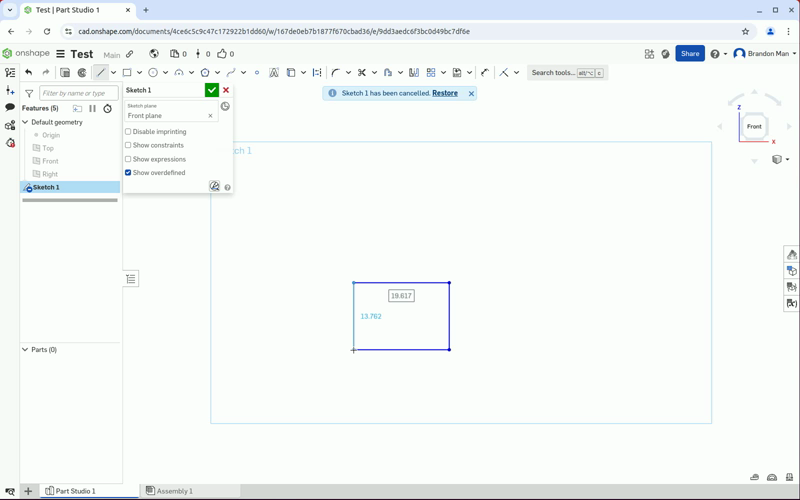
key(esc)
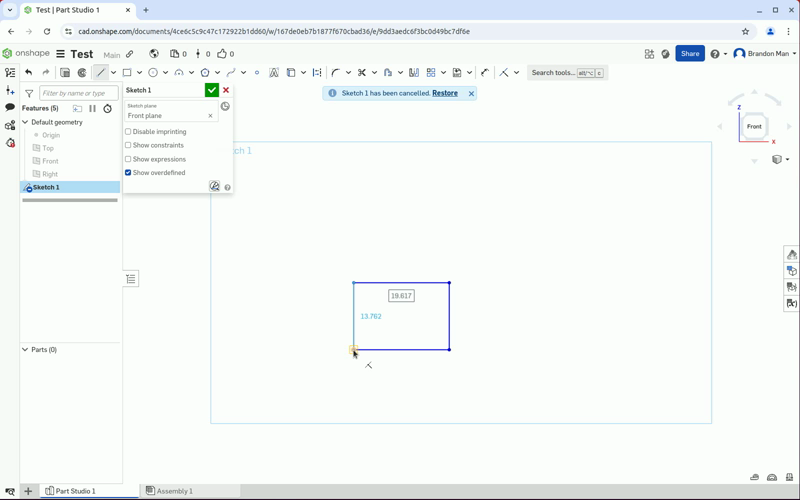
mouse_move(428, 301)
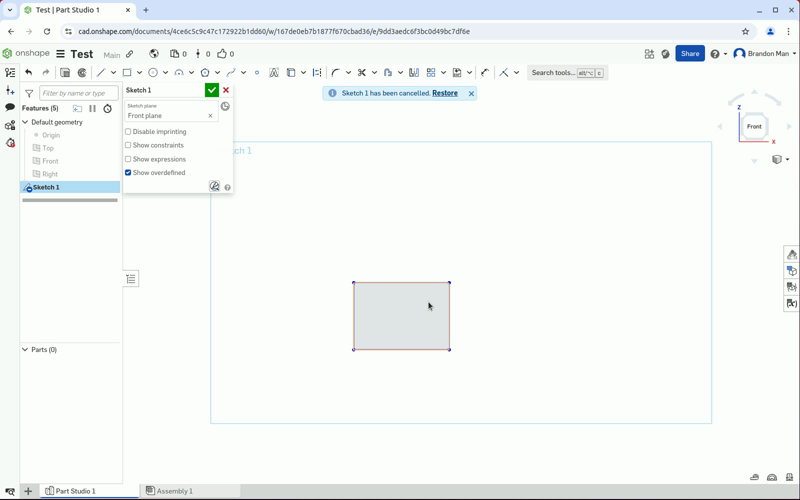
click(428, 301)
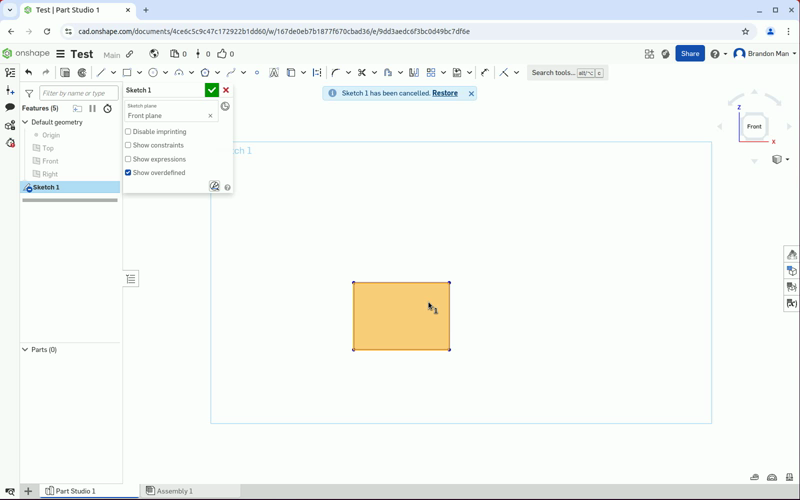
mouse_move(73, 352)
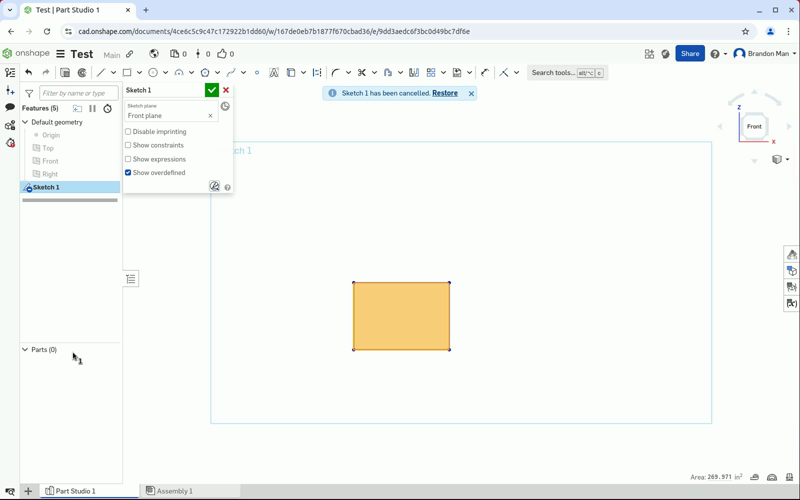
key(shift+y)
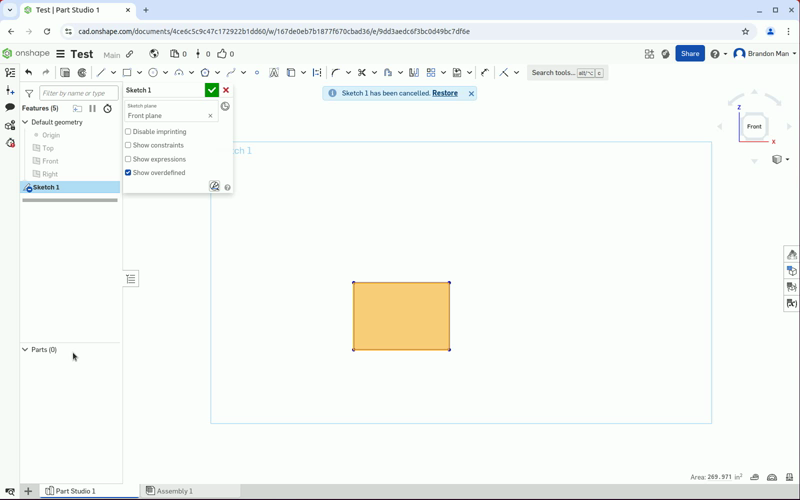
key(shift+e)
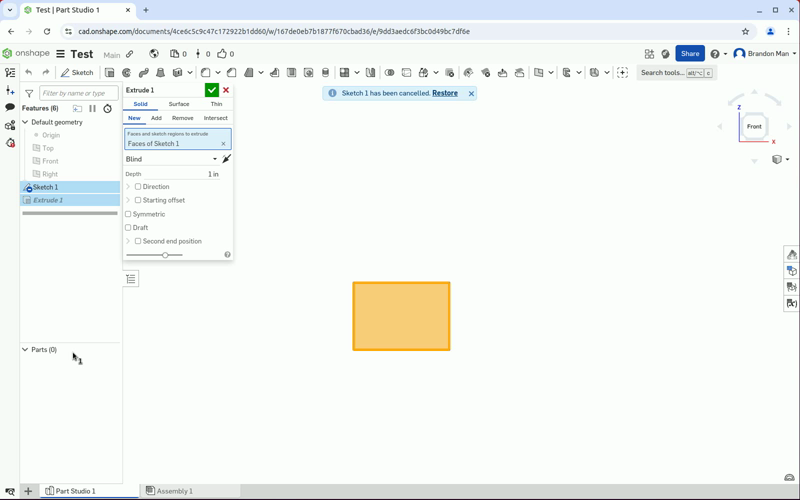
mouse_move(143, 106)
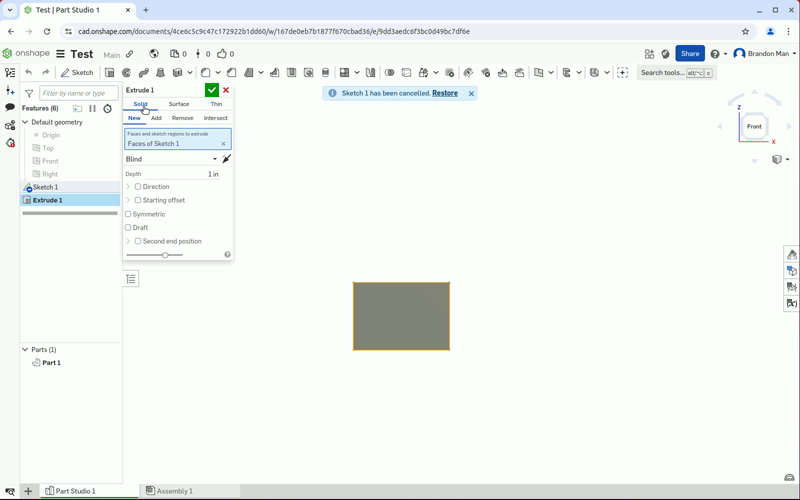
click(143, 106)
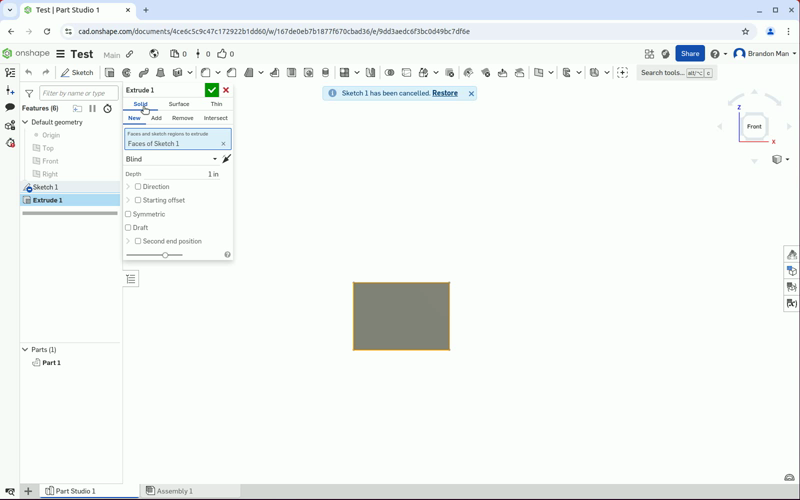
mouse_move(137, 120)
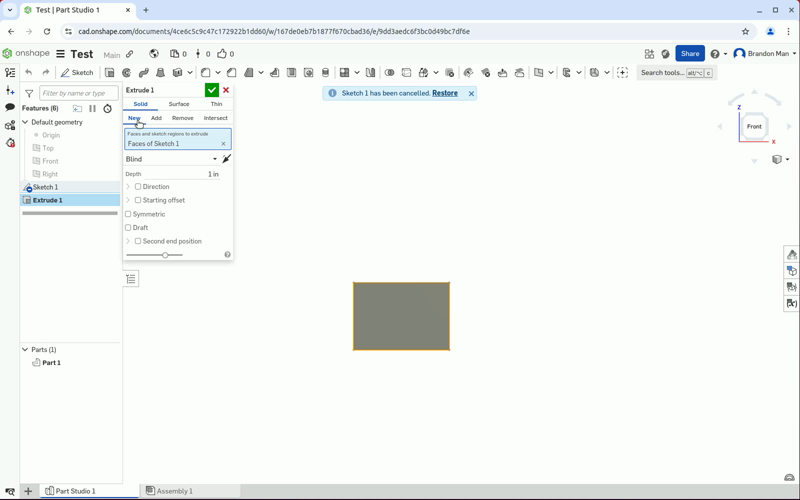
click(137, 120)
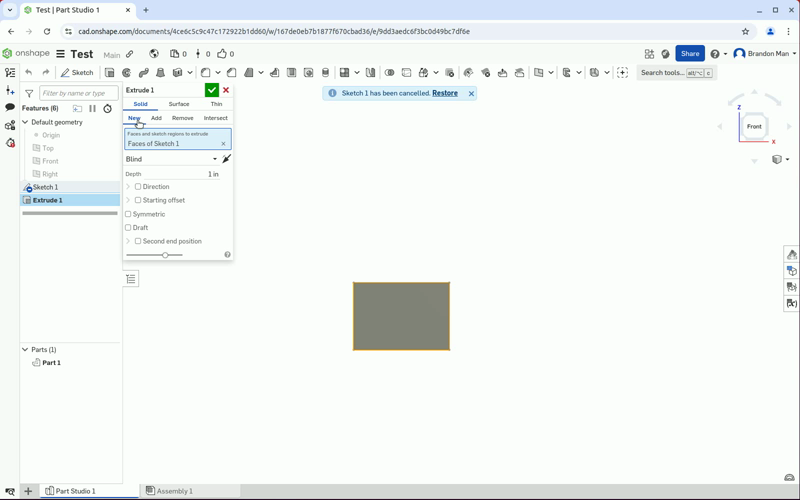
key(tab, 4)
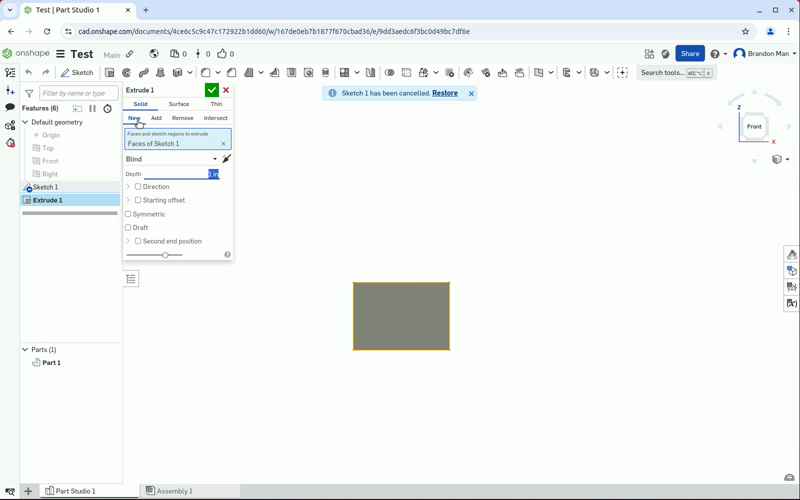
text(20.942)
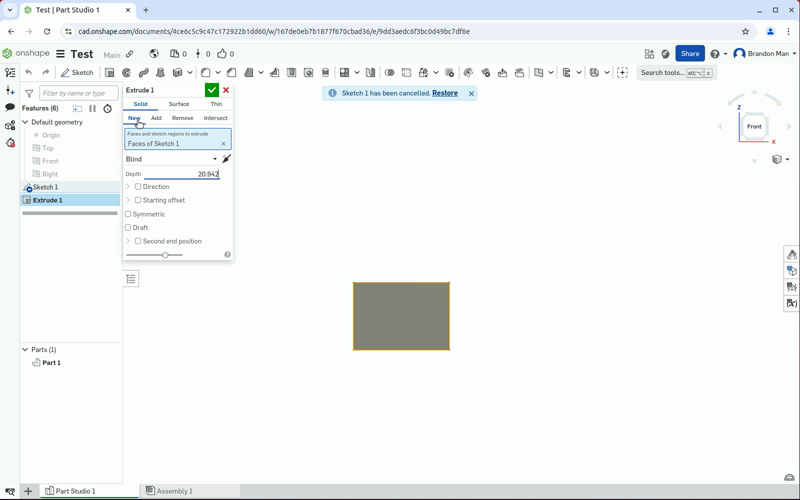
key(enter)
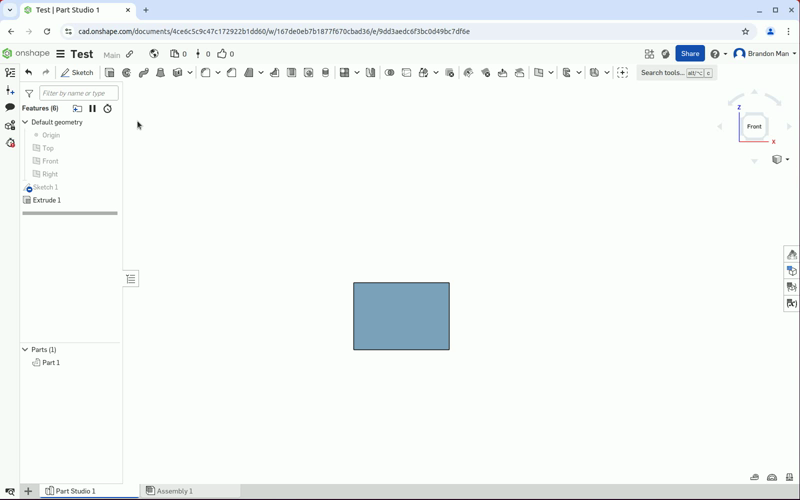
key(shift+h)
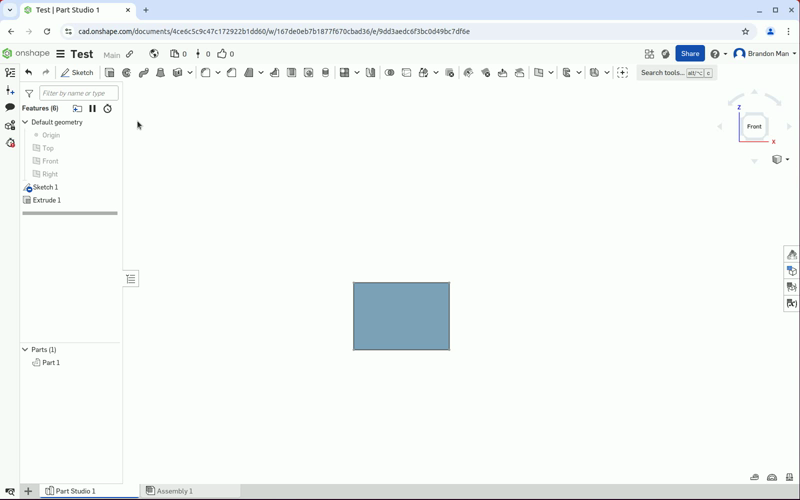
key(shift+h)
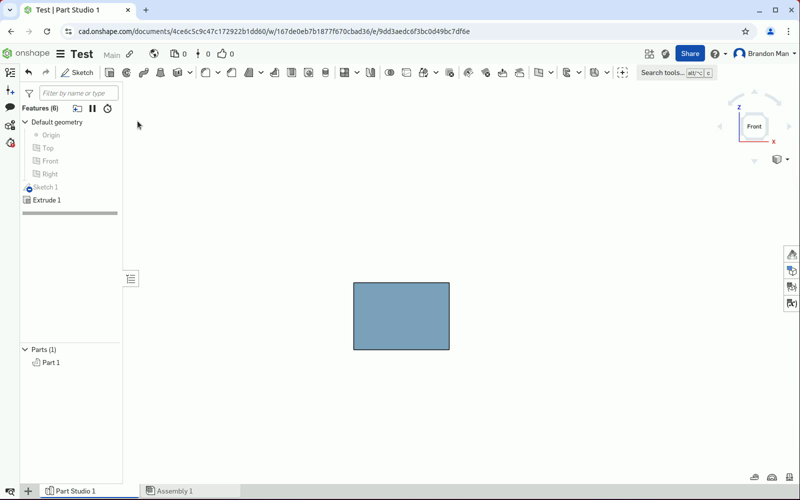
mouse_move(73, 189)
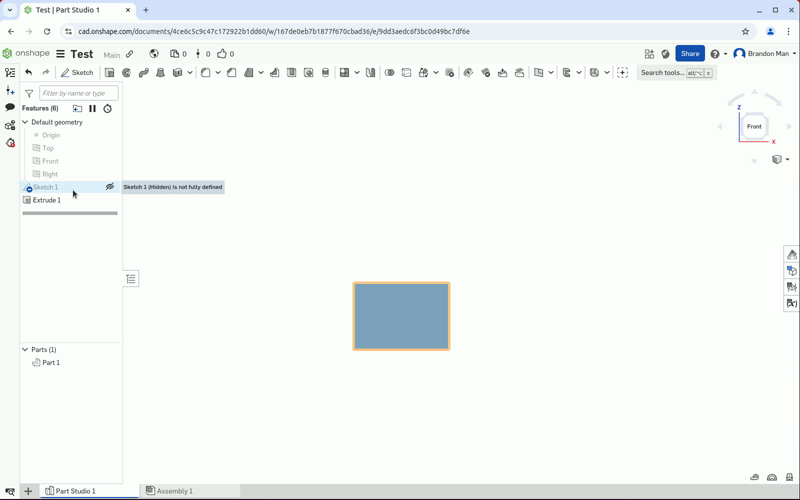
click(73, 189)
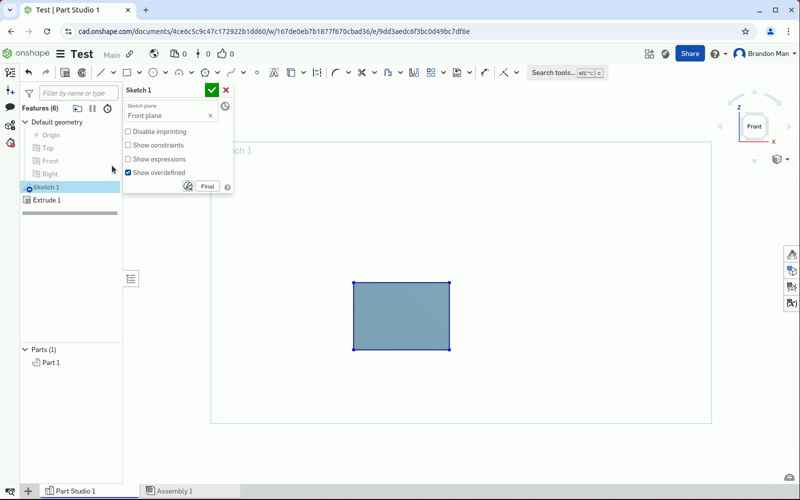
mouse_move(229, 92)
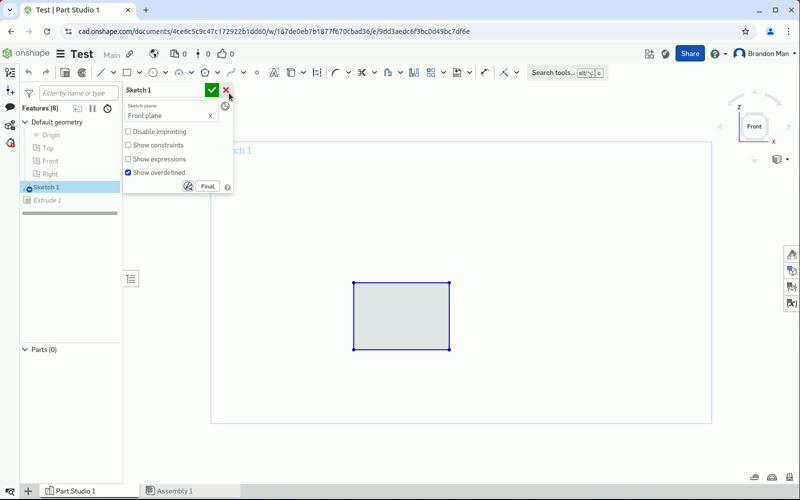
click(229, 92)
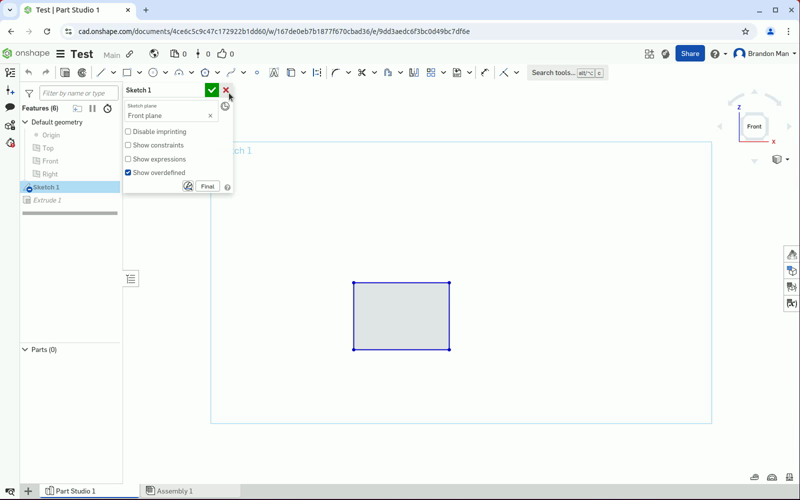
key(shift+s)
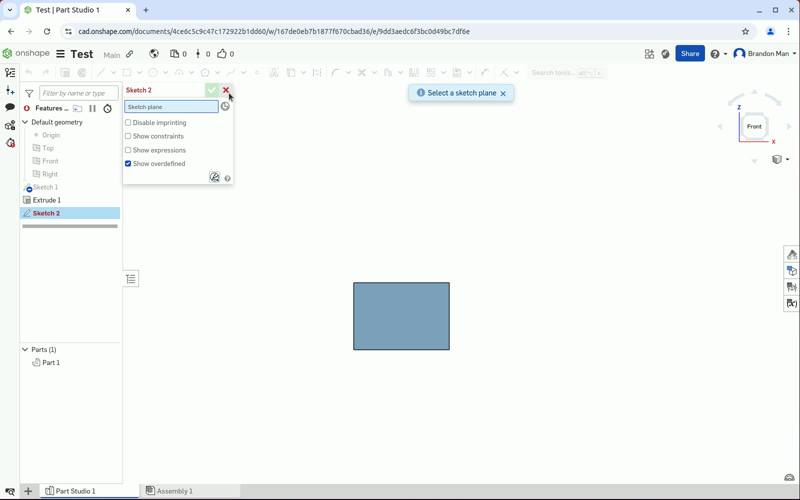
mouse_move(73, 163)
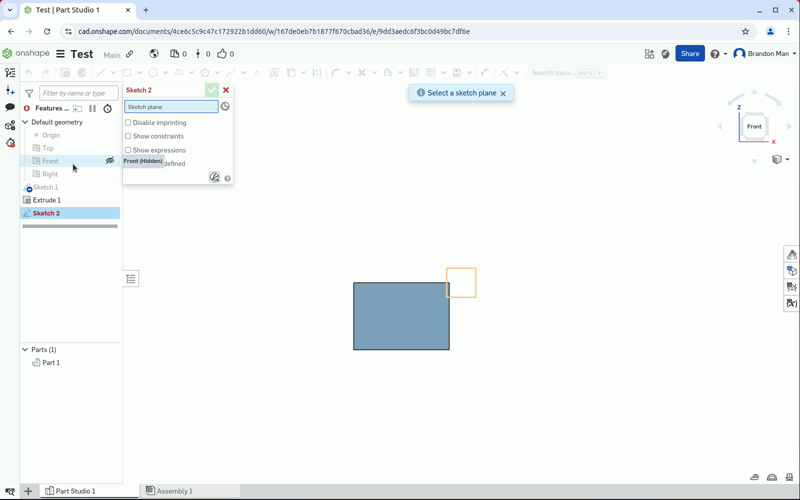
click(73, 163)
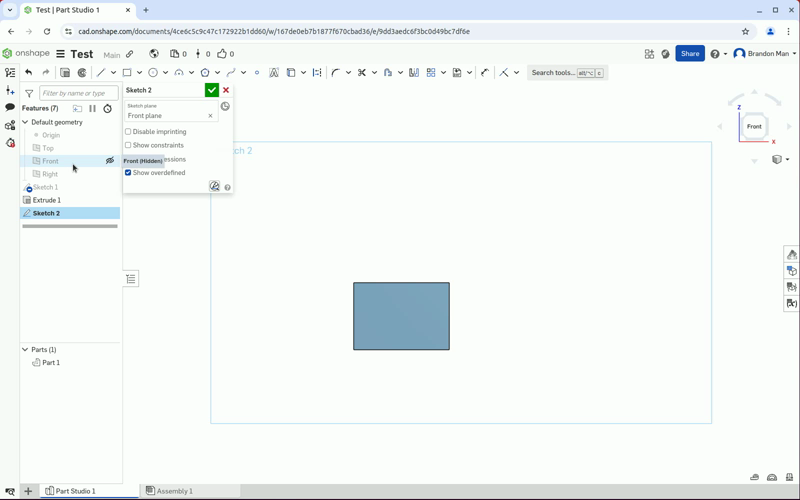
mouse_move(73, 352)
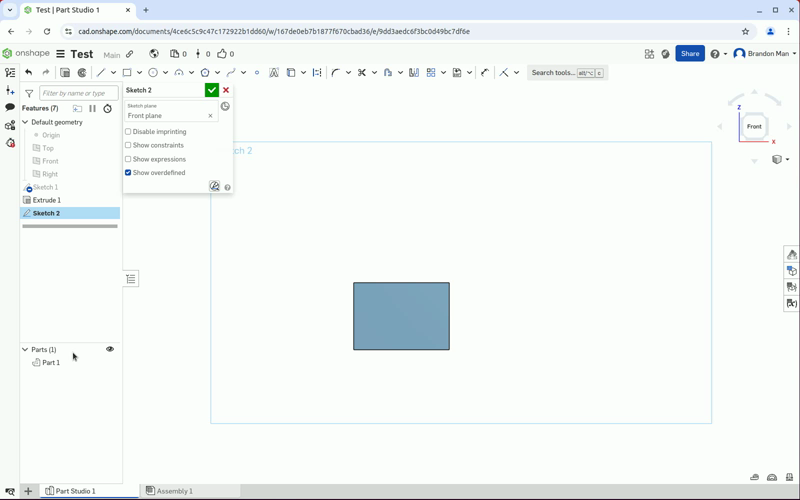
key(y)
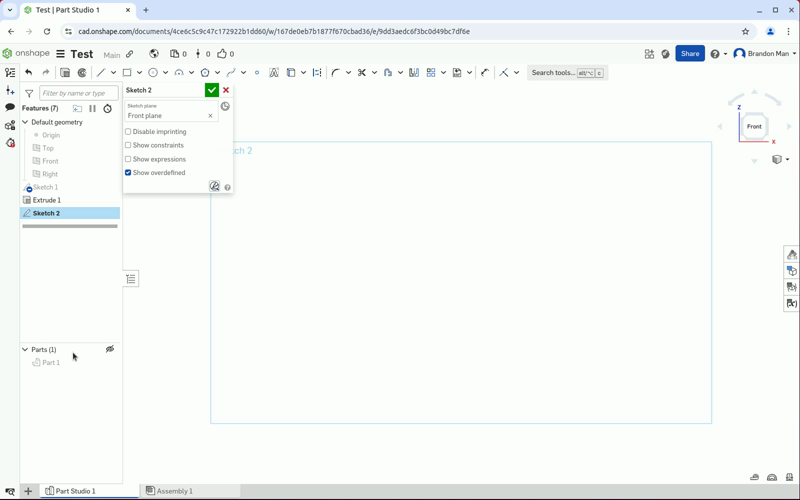
key(l)
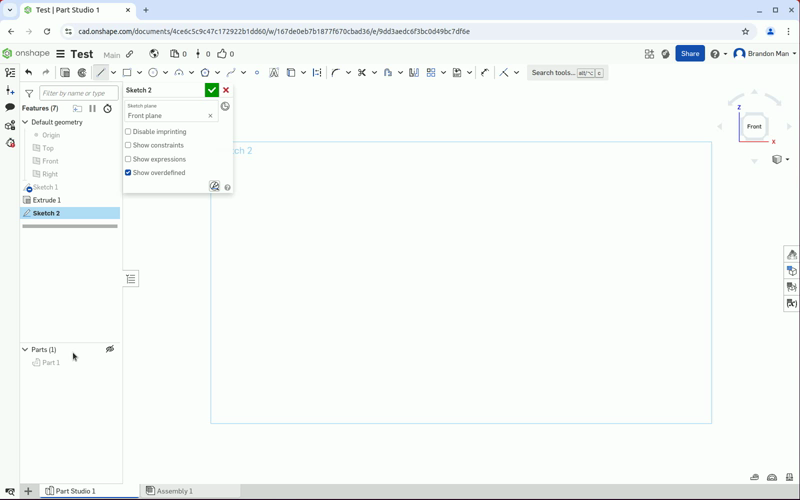
key_down(shift)
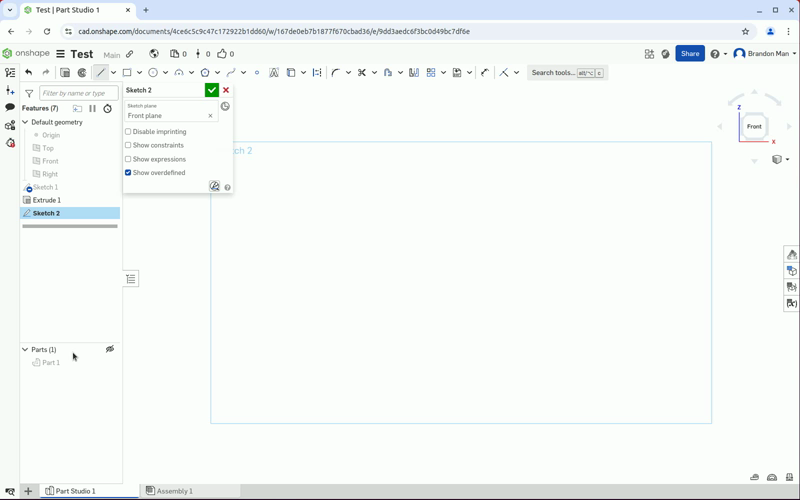
mouse_move(353, 282)
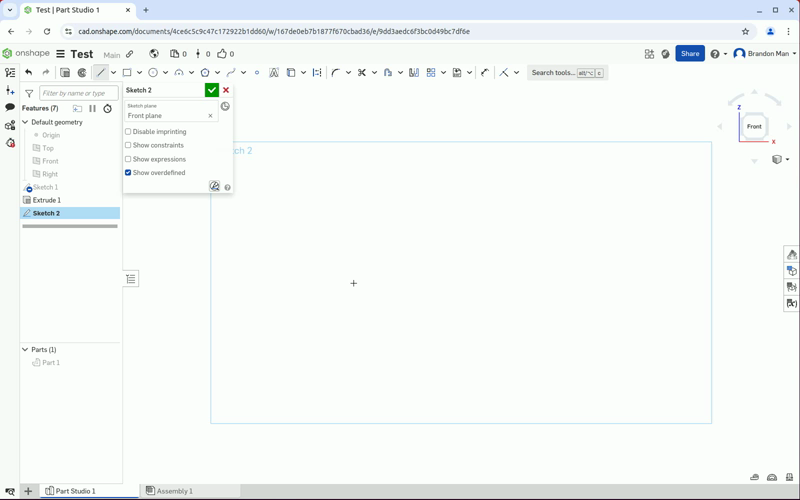
click(353, 282)
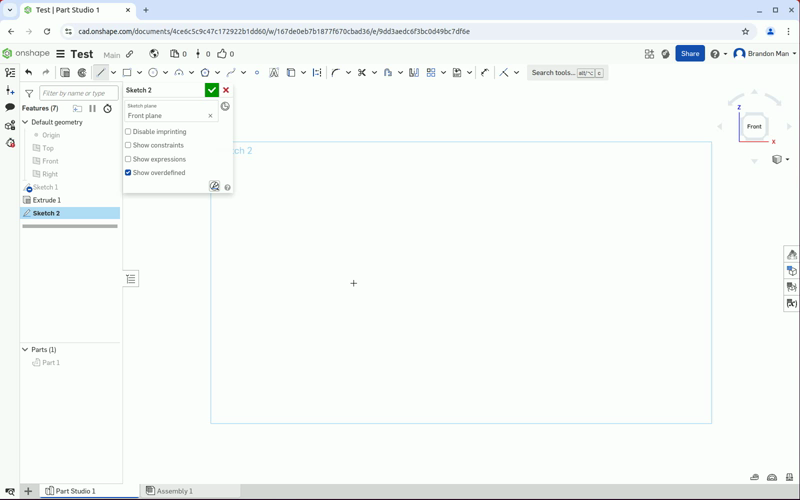
key_up(shift)
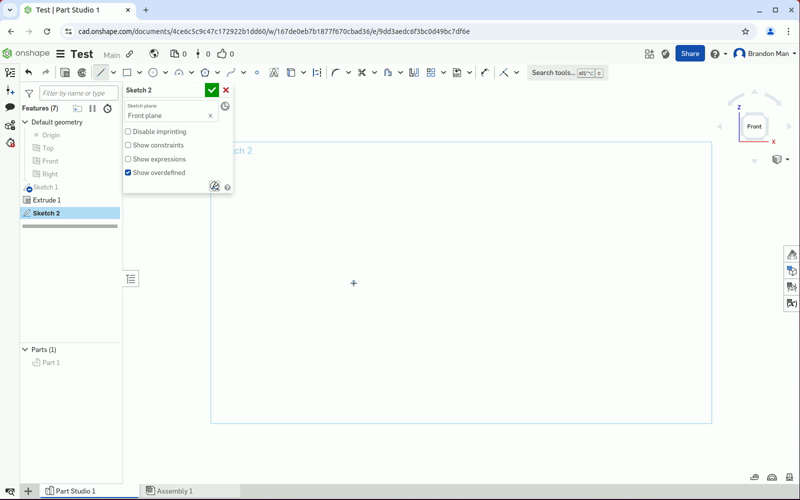
key_down(shift)
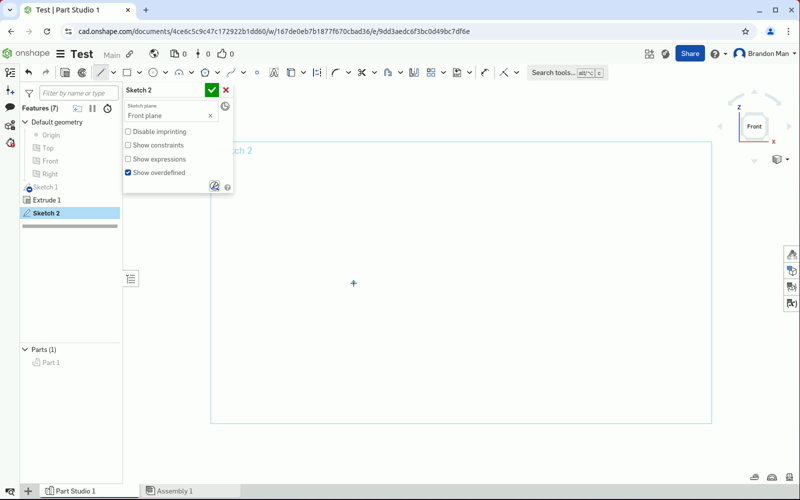
mouse_move(448, 282)
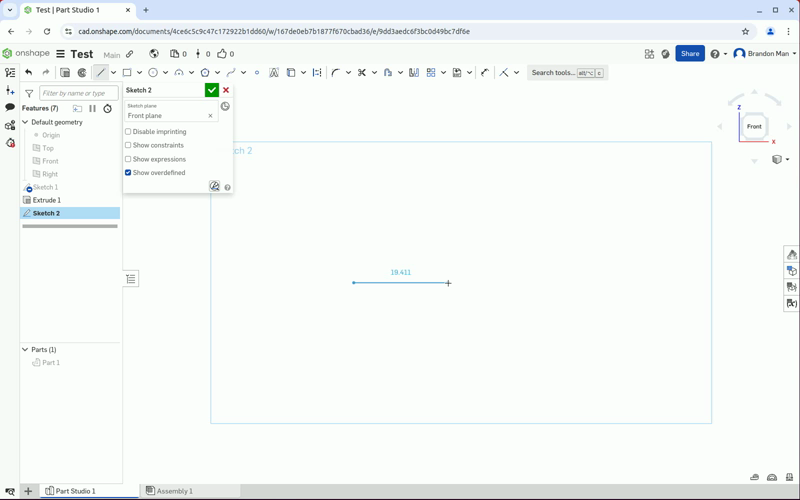
click(448, 282)
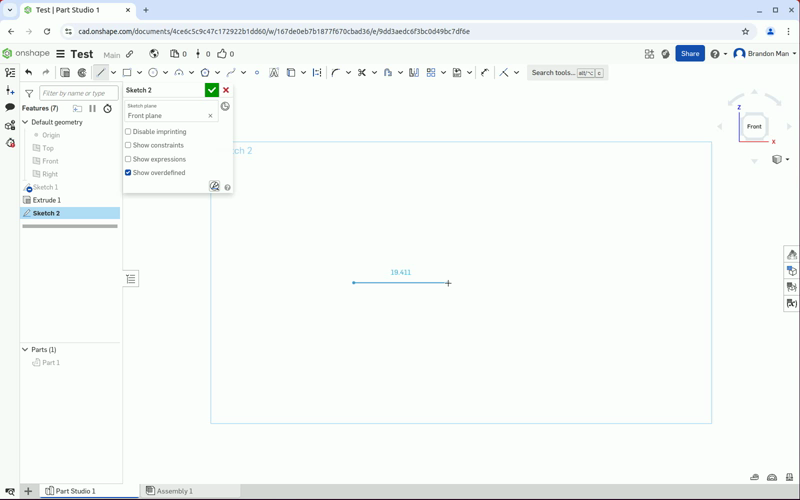
key_up(shift)
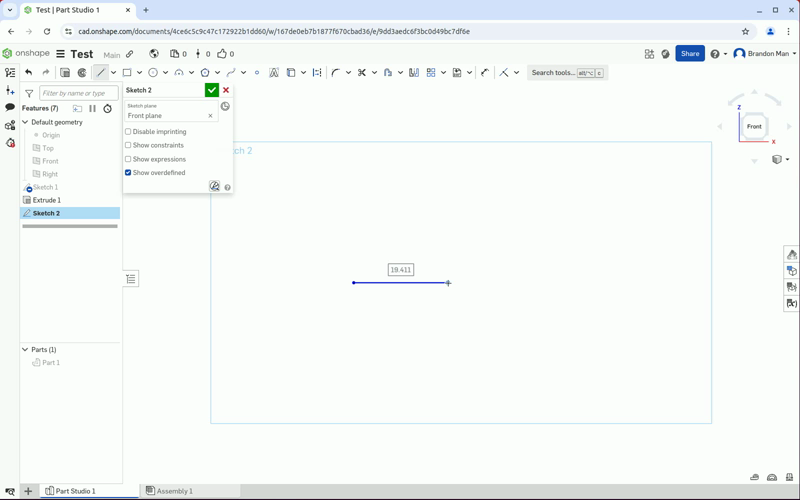
key_down(shift)
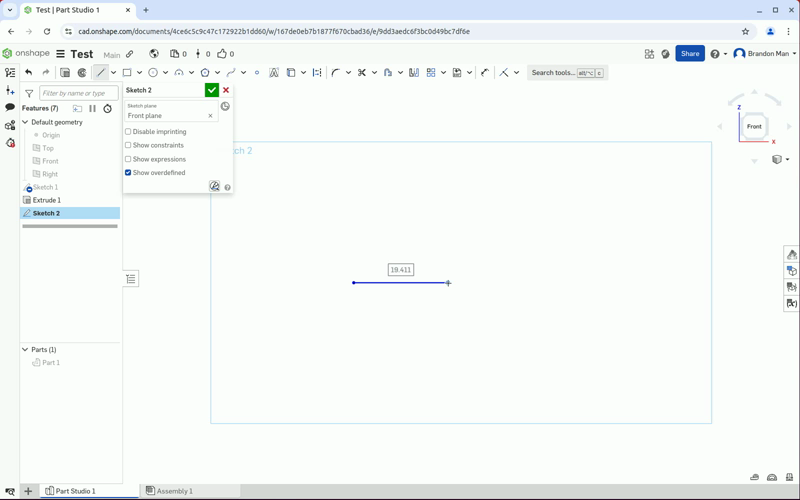
mouse_move(448, 349)
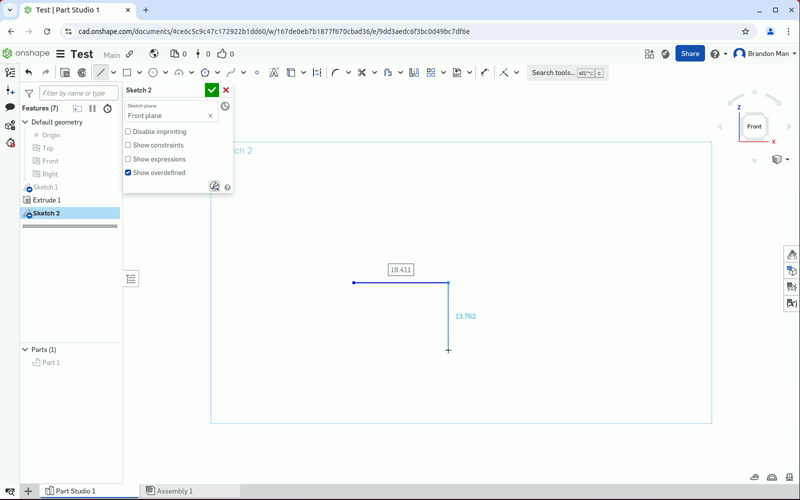
click(448, 349)
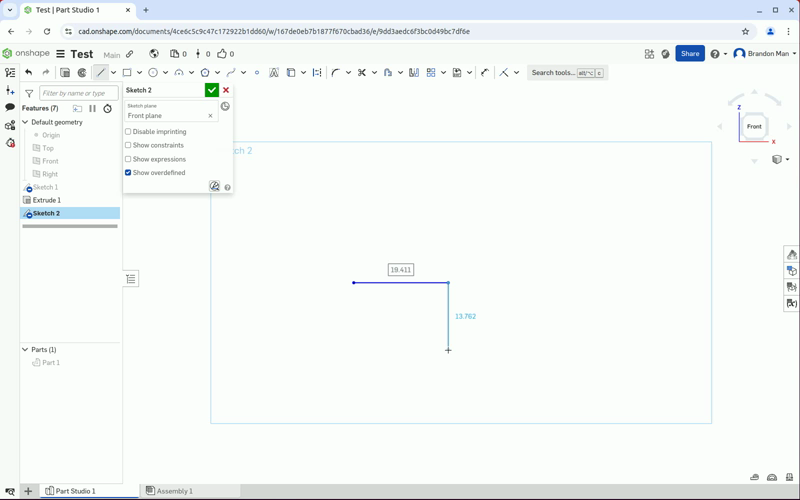
key_up(shift)
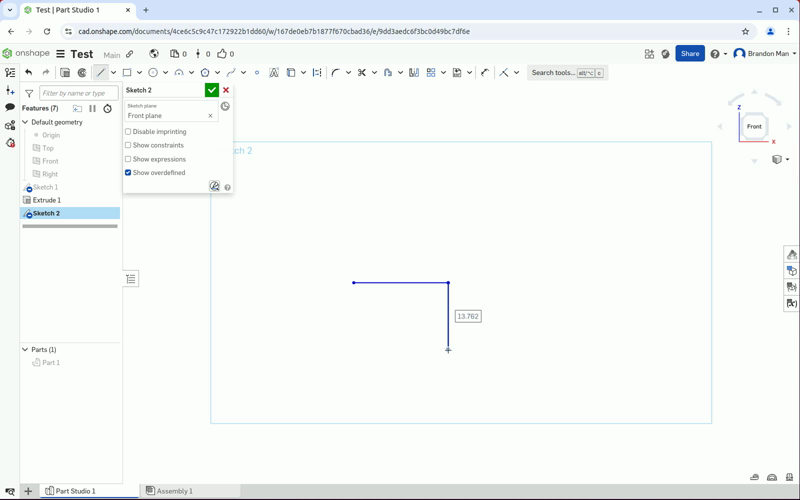
key_down(shift)
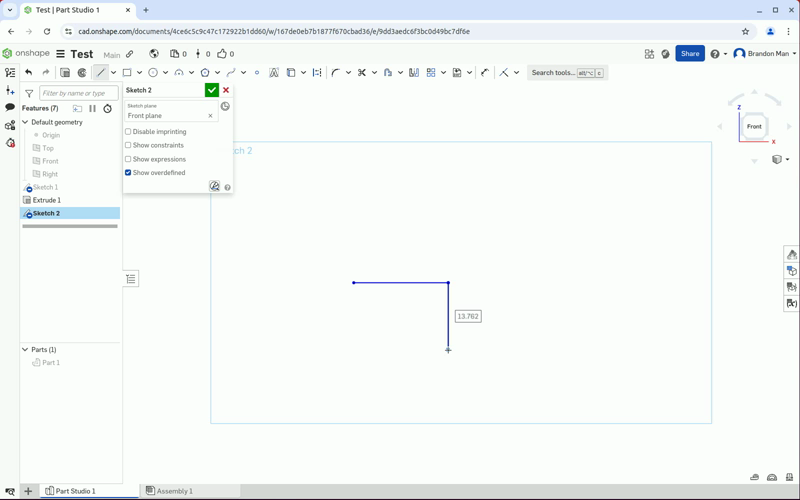
mouse_move(572, 349)
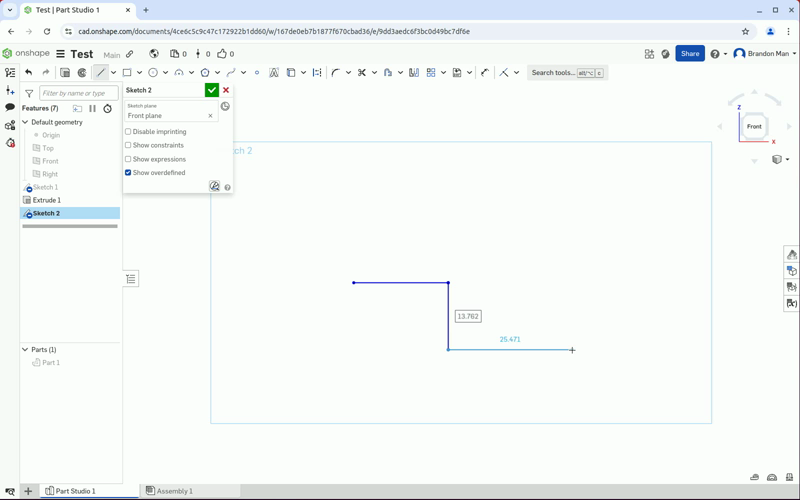
click(572, 349)
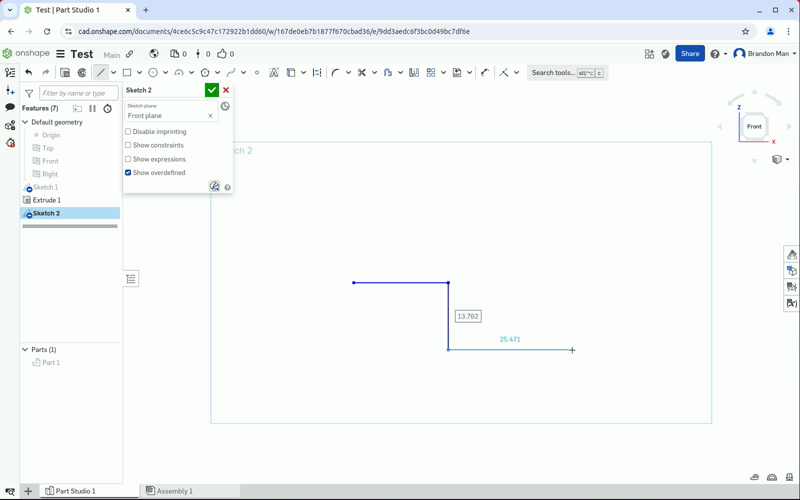
key_up(shift)
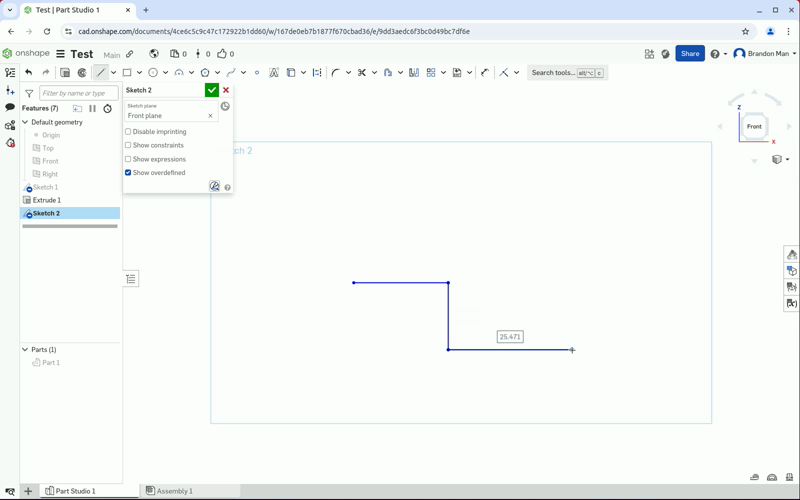
key_down(shift)
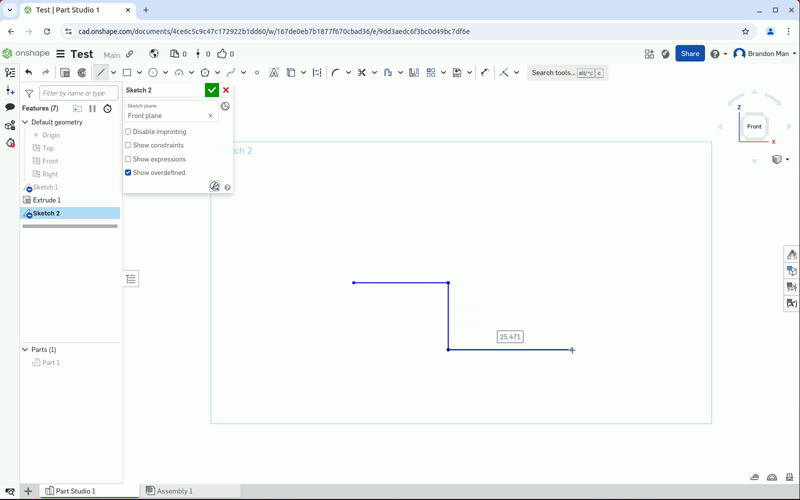
mouse_move(572, 184)
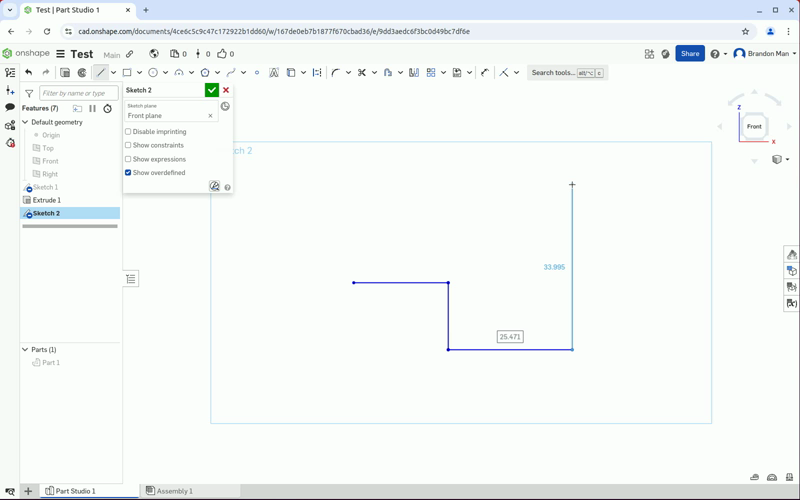
click(572, 184)
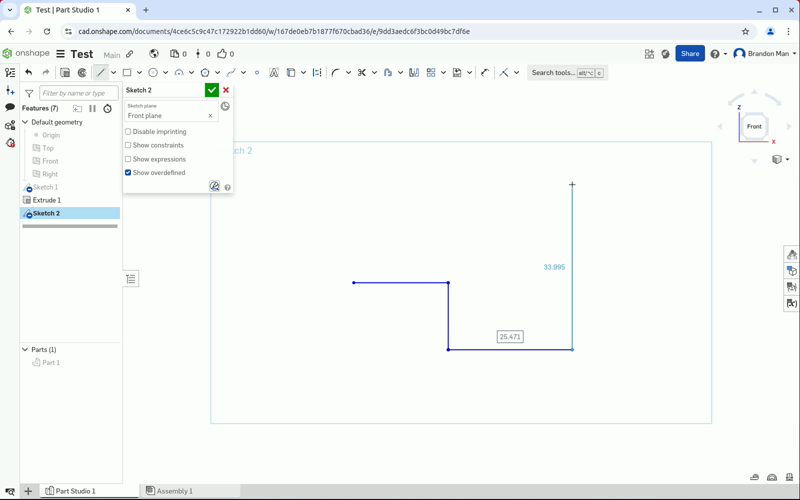
key_up(shift)
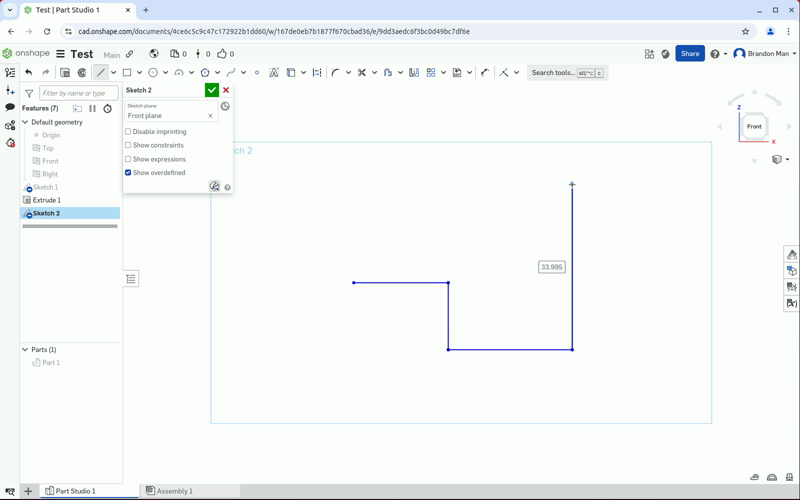
key_down(shift)
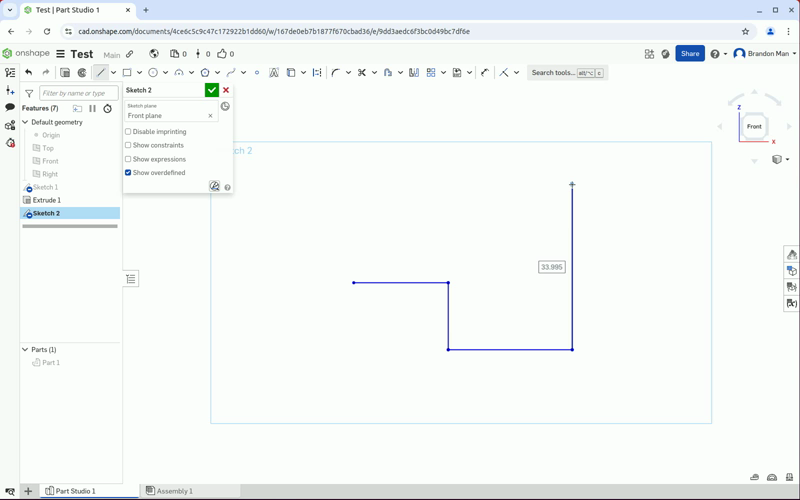
mouse_move(353, 184)
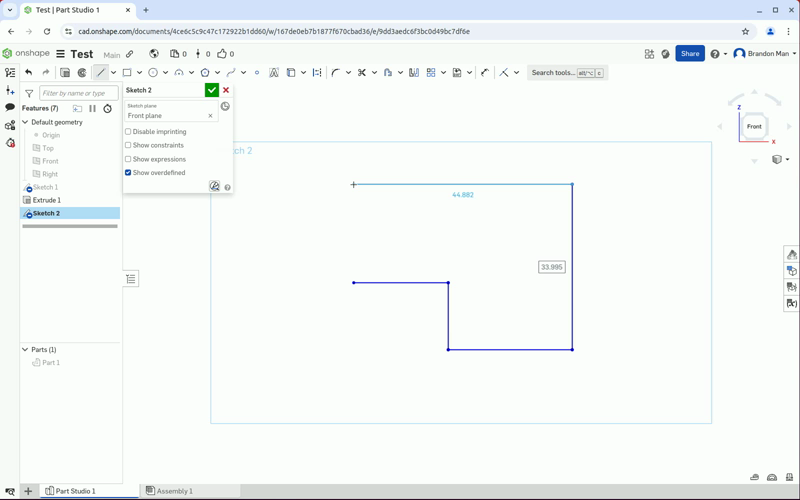
click(353, 184)
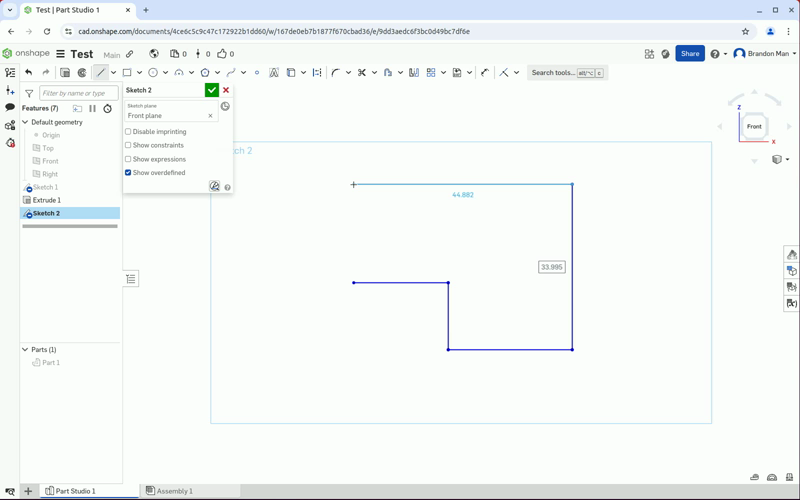
key_up(shift)
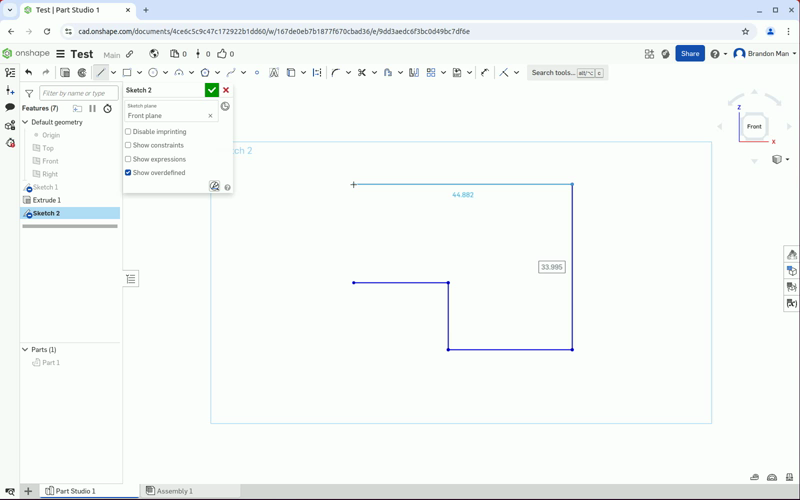
key_down(shift)
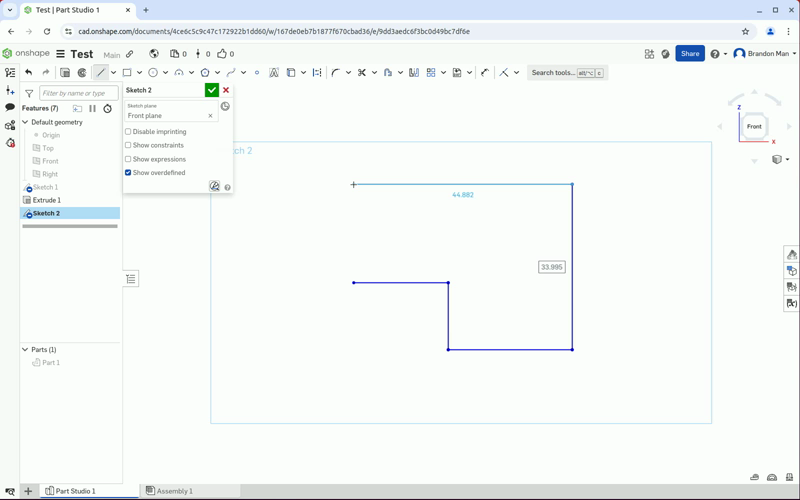
mouse_move(353, 282)
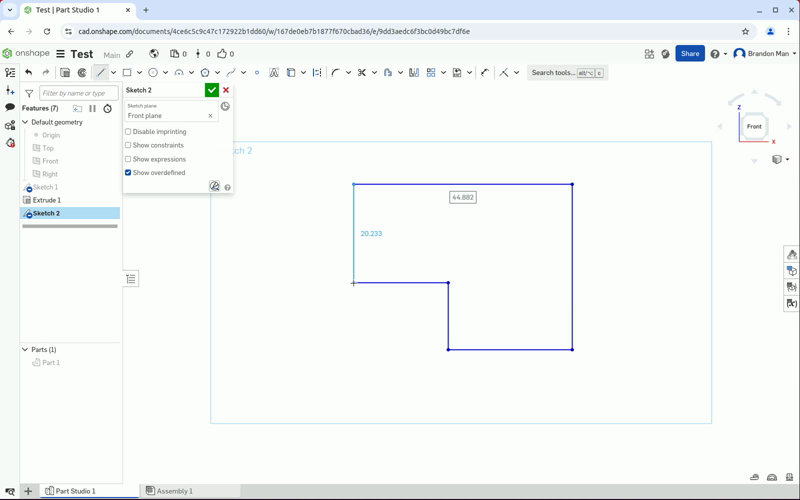
key_up(shift)
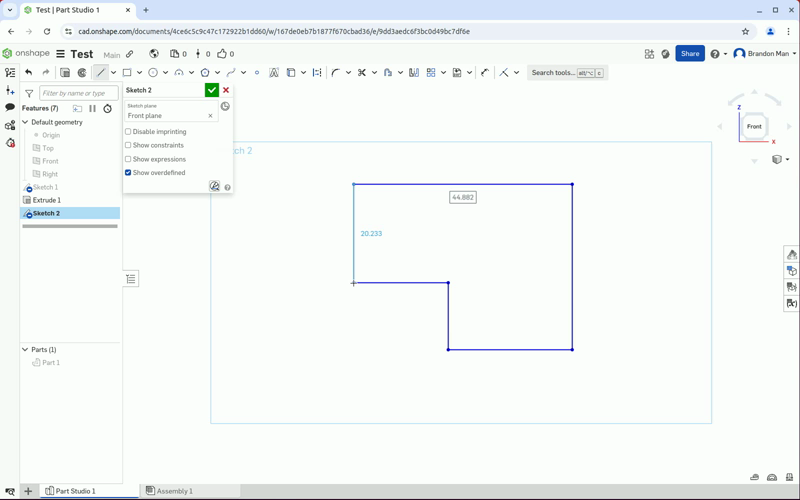
click(353, 282)
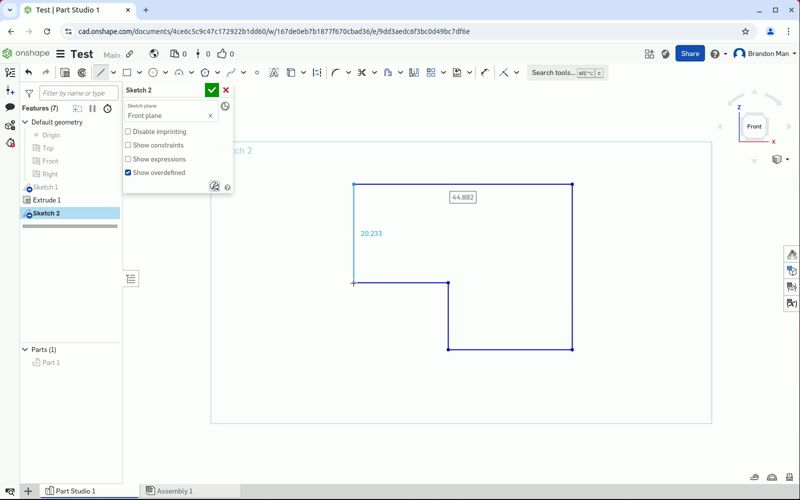
key(esc)
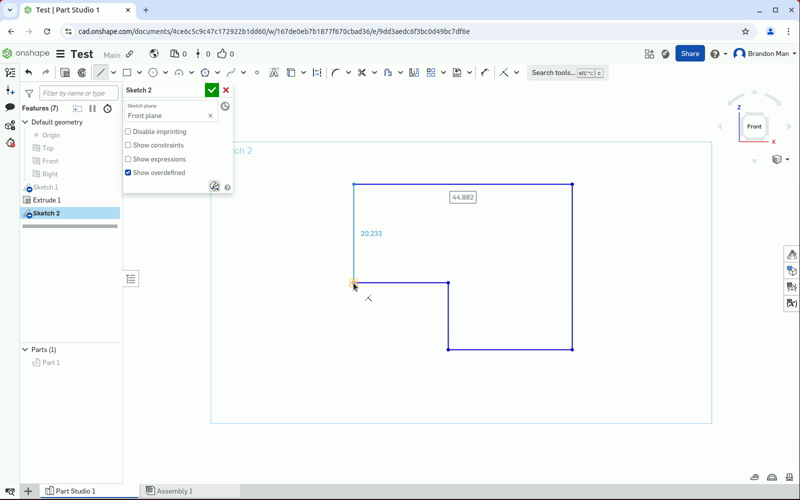
mouse_move(492, 232)
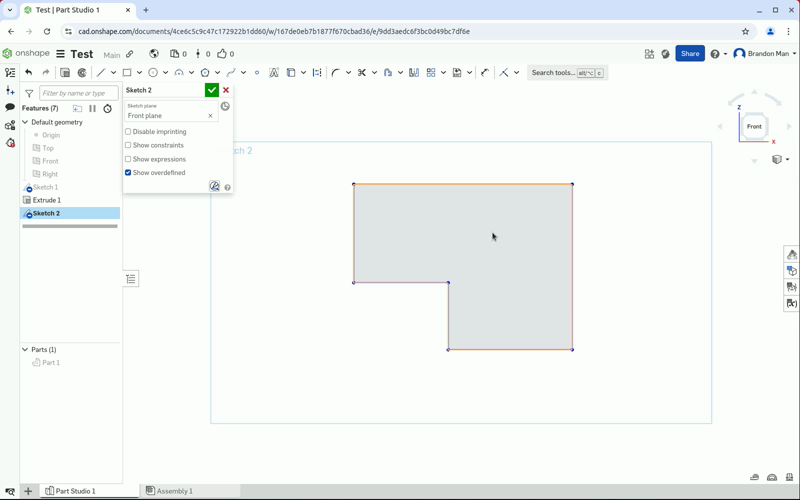
click(492, 232)
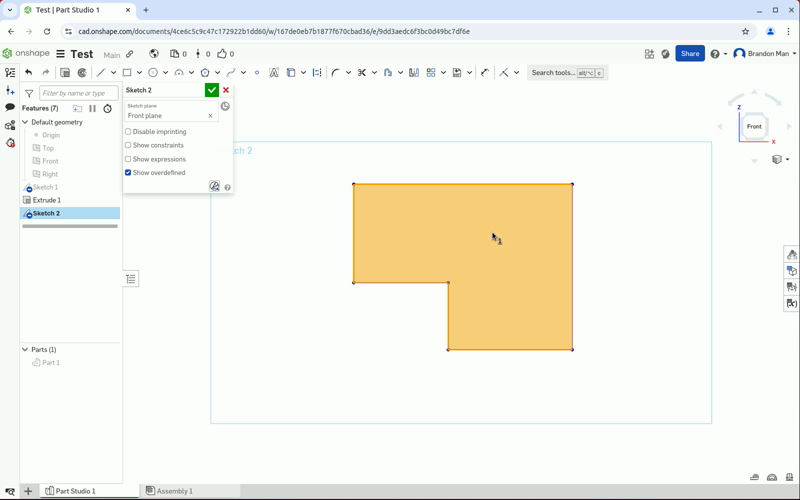
mouse_move(73, 352)
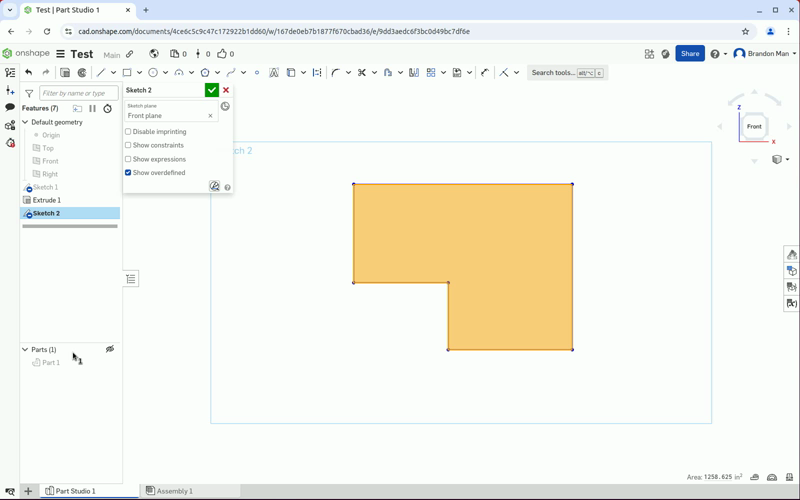
key(shift+y)
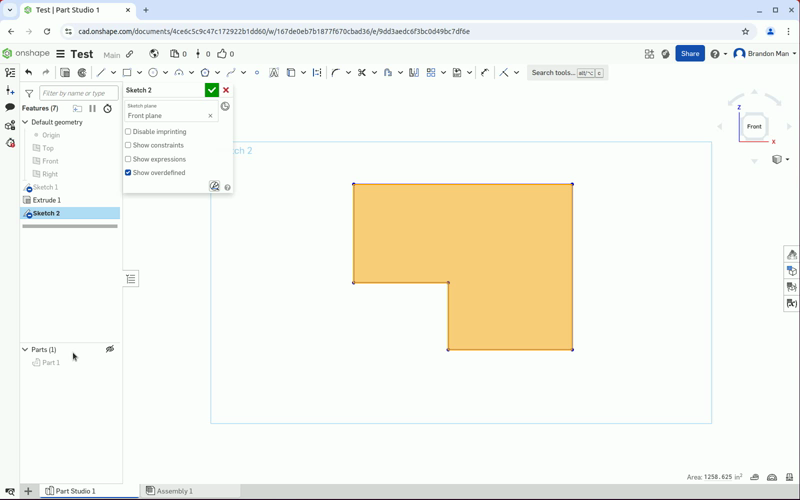
key(shift+e)
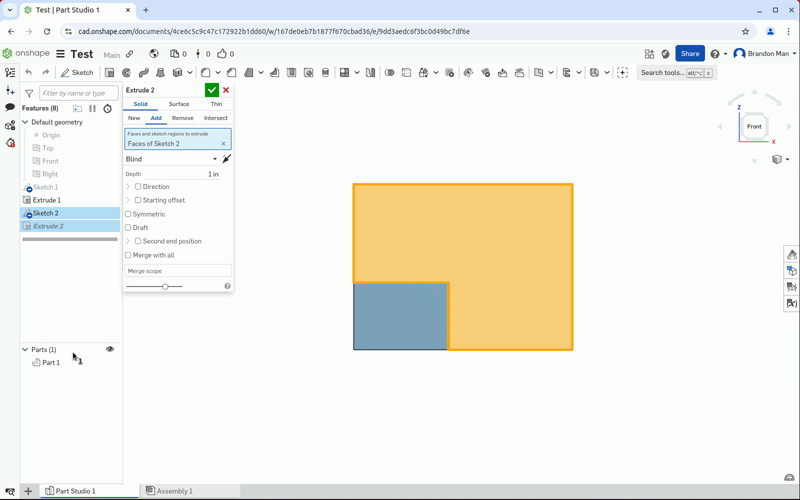
mouse_move(143, 106)
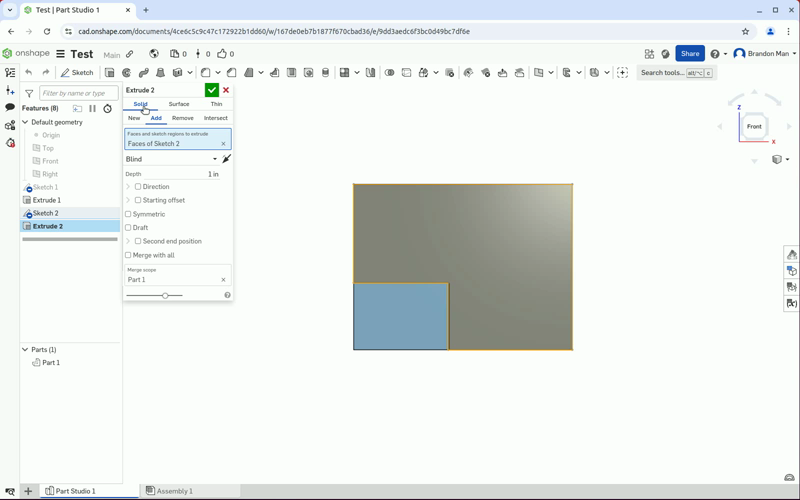
click(143, 106)
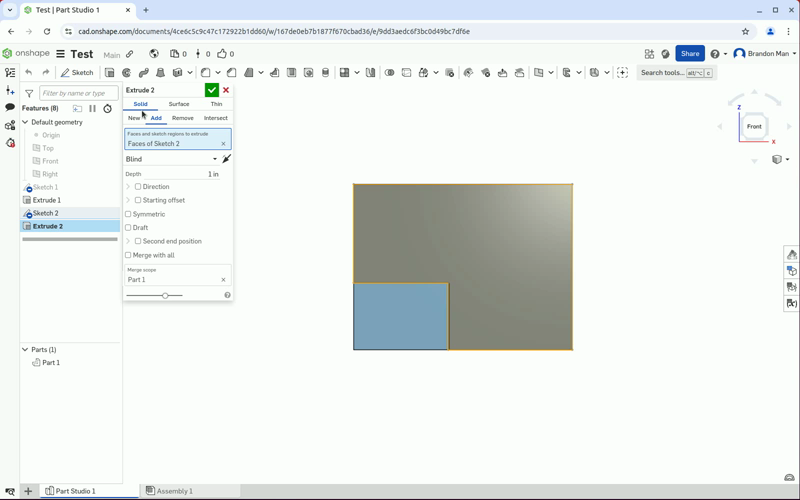
mouse_move(137, 120)
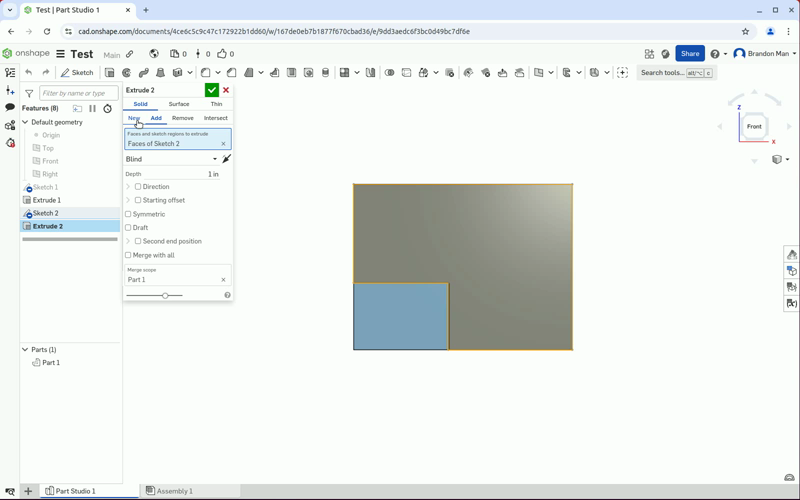
click(137, 120)
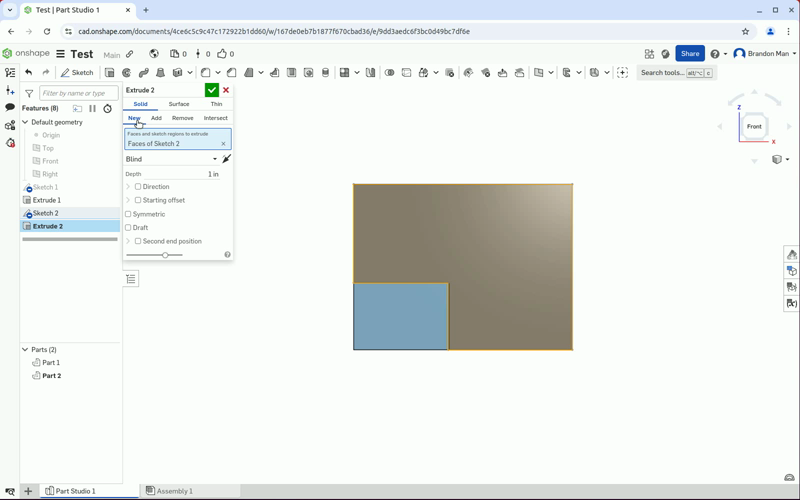
key(tab, 4)
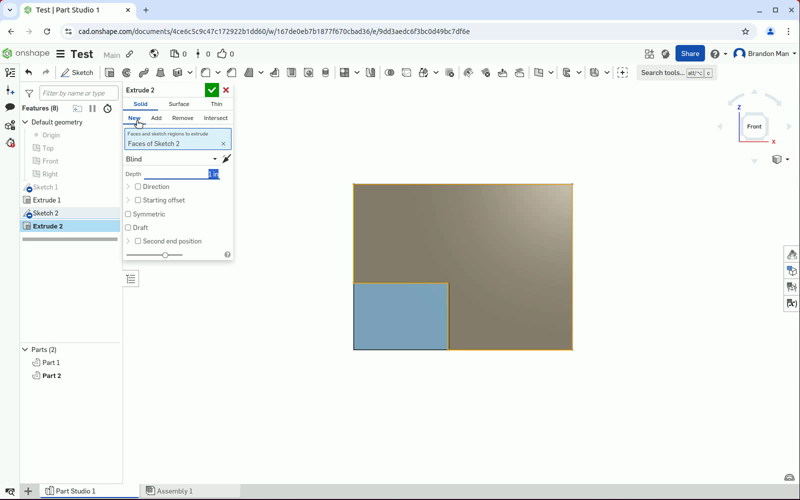
text(9.628)
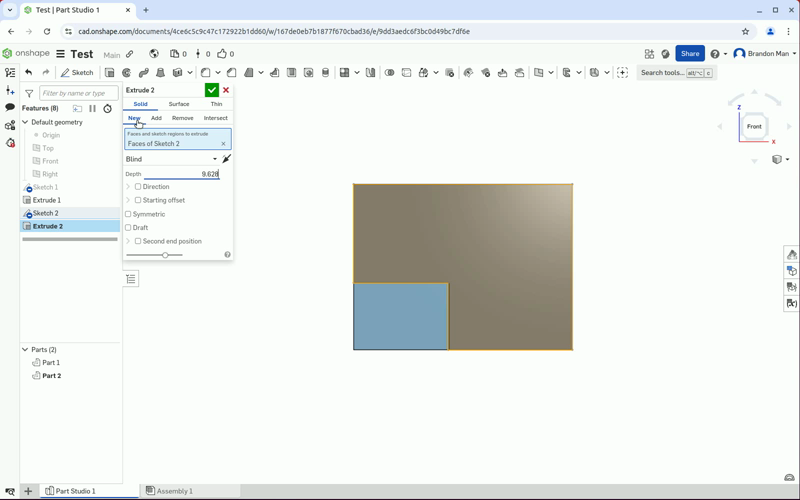
key(enter)
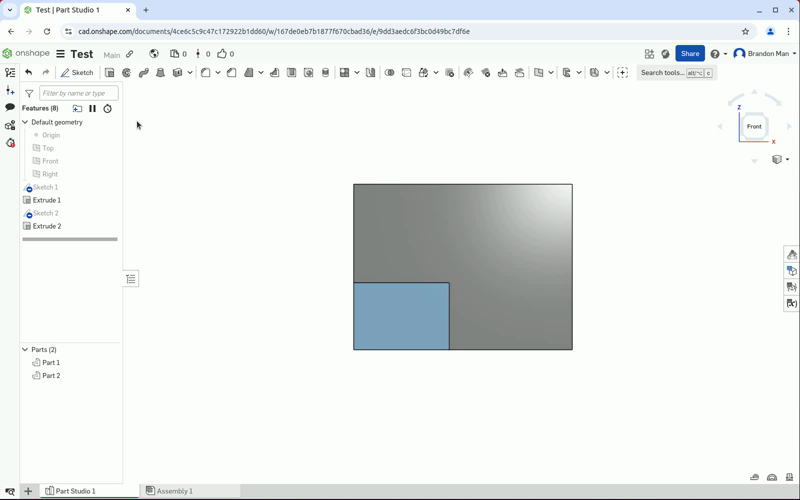
key(shift+h)
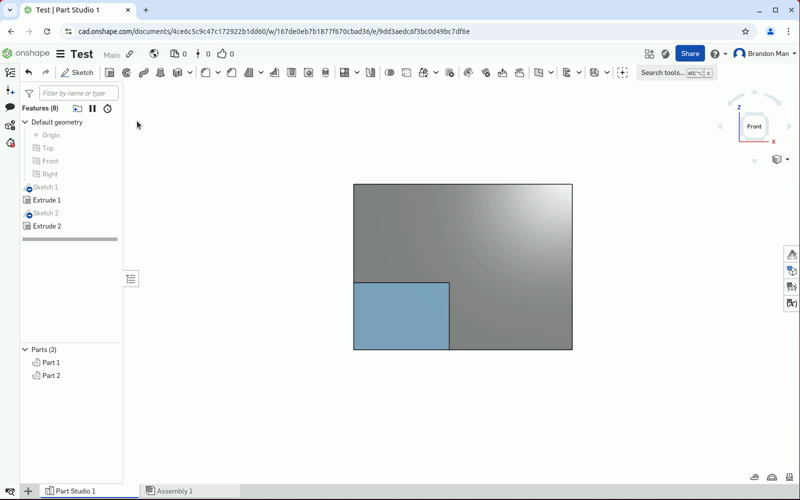
key(shift+h)
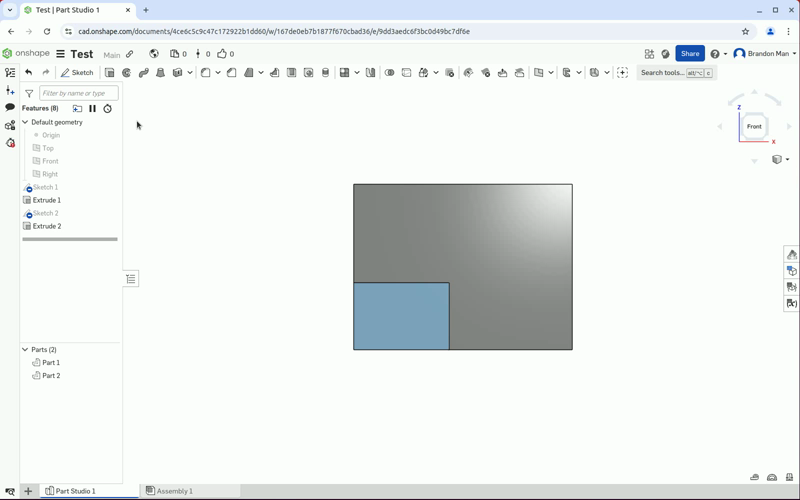
mouse_move(73, 189)
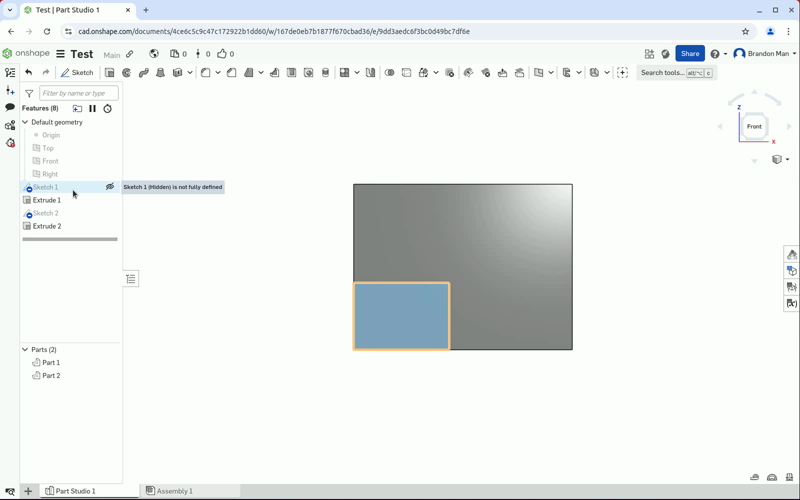
click(73, 189)
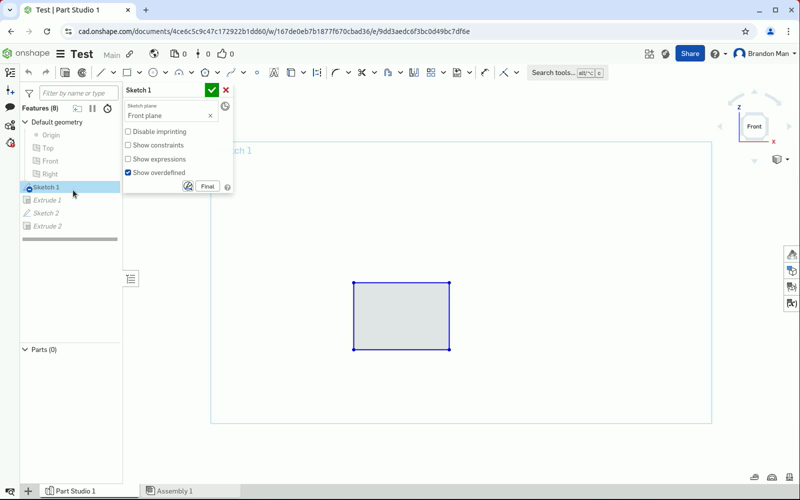
mouse_move(229, 92)
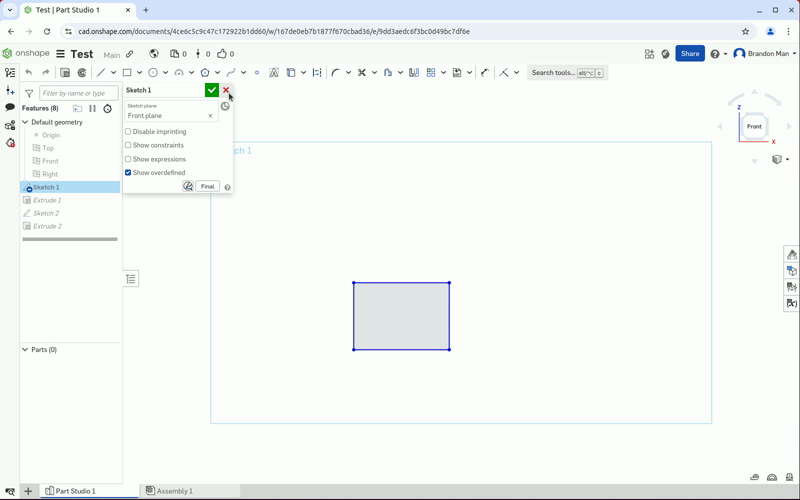
click(229, 92)
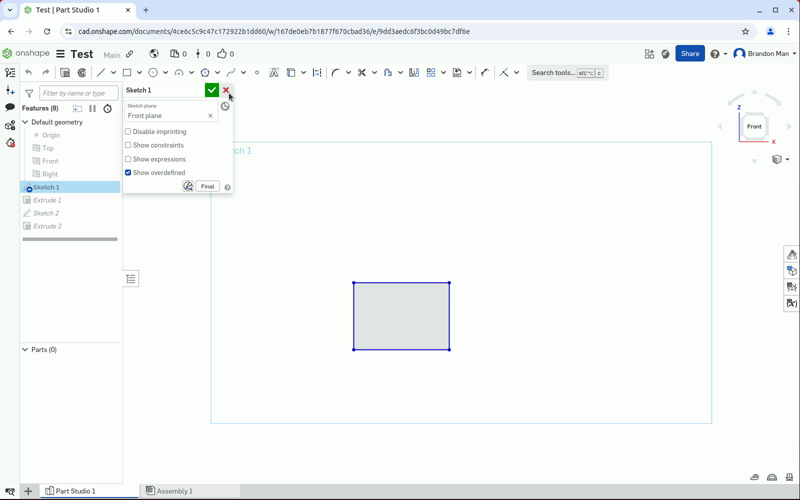
key(shift+s)
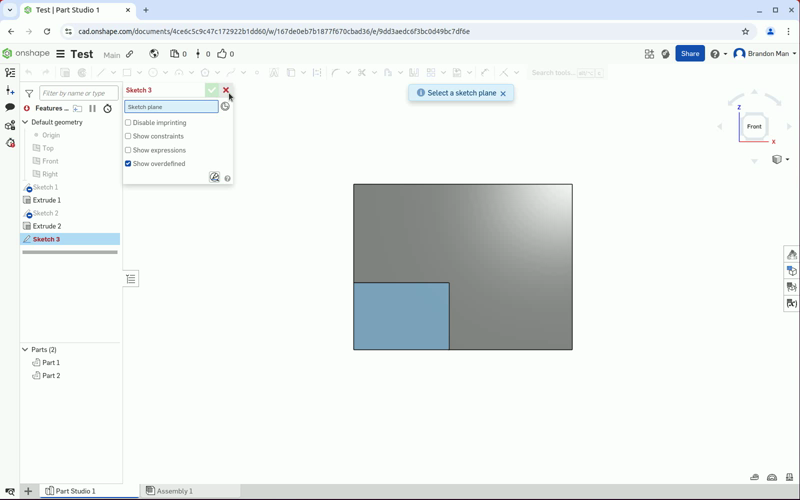
mouse_move(73, 163)
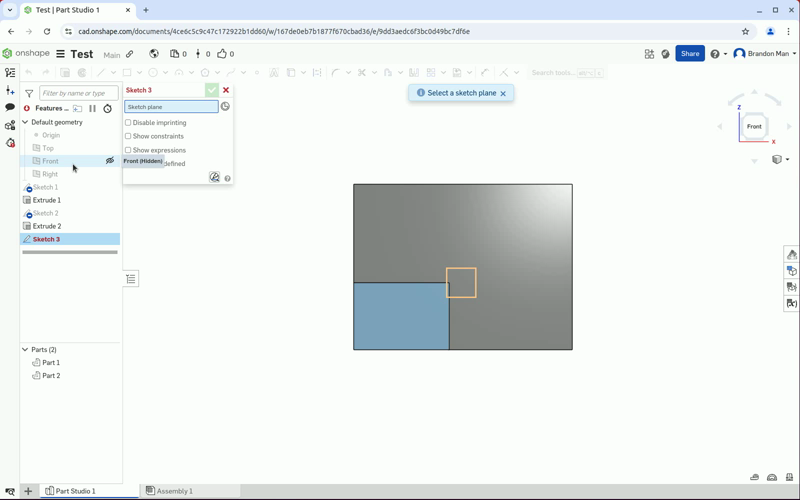
click(73, 163)
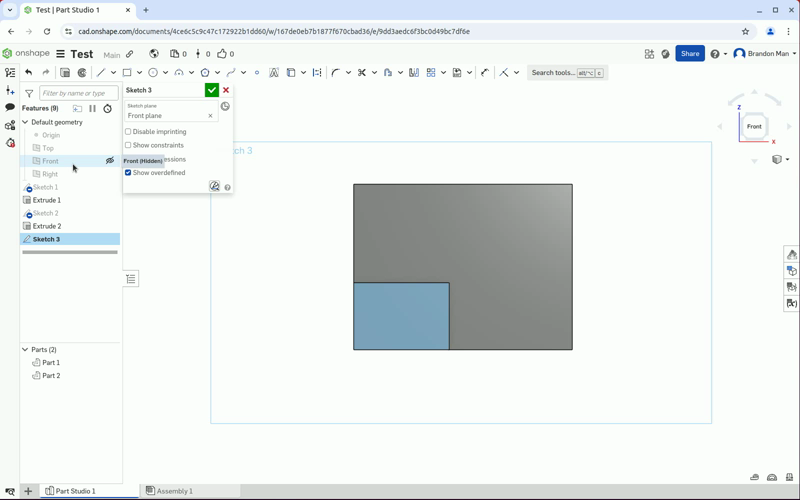
mouse_move(73, 352)
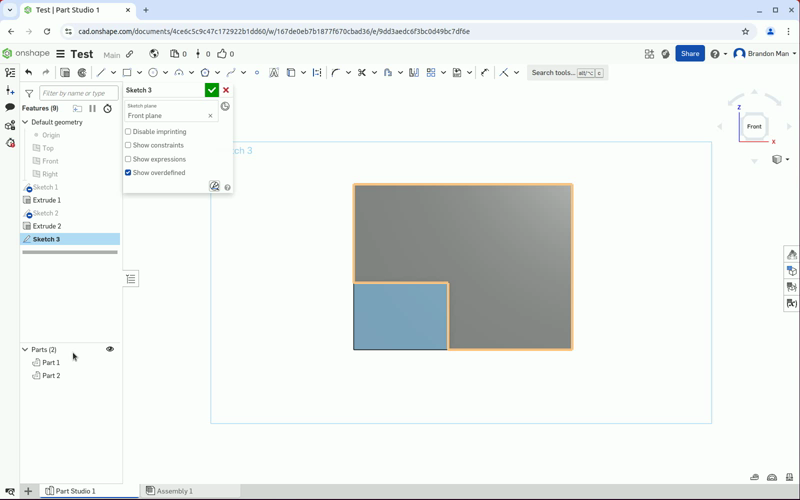
key(y)
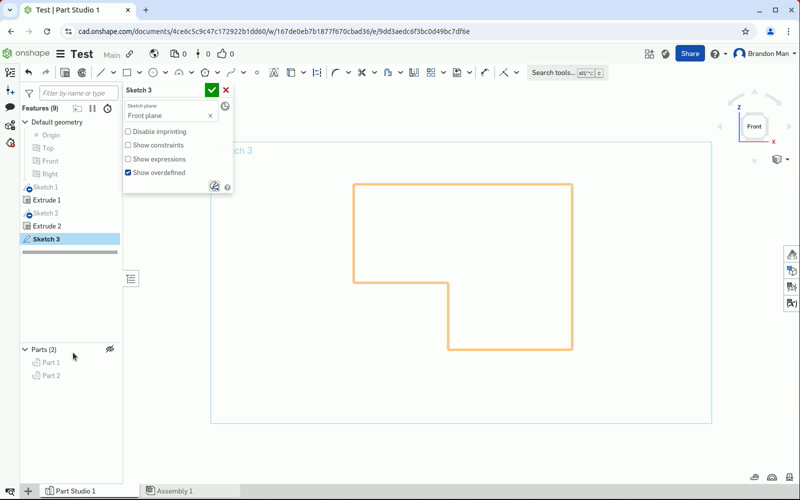
key(l)
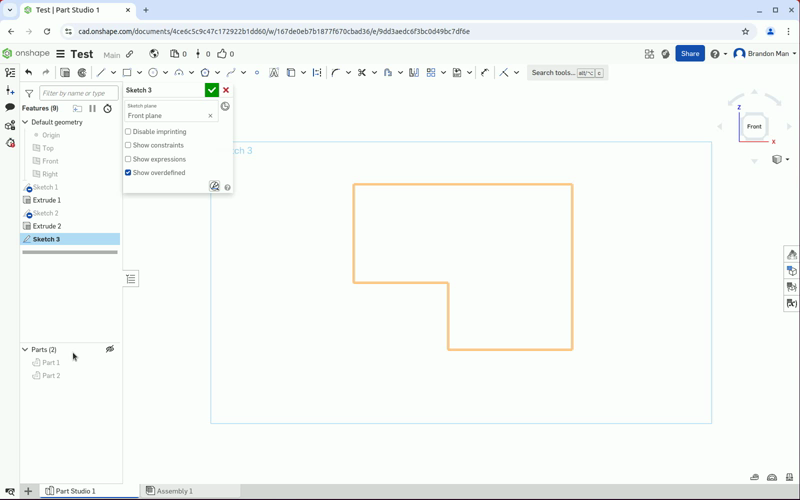
key_down(shift)
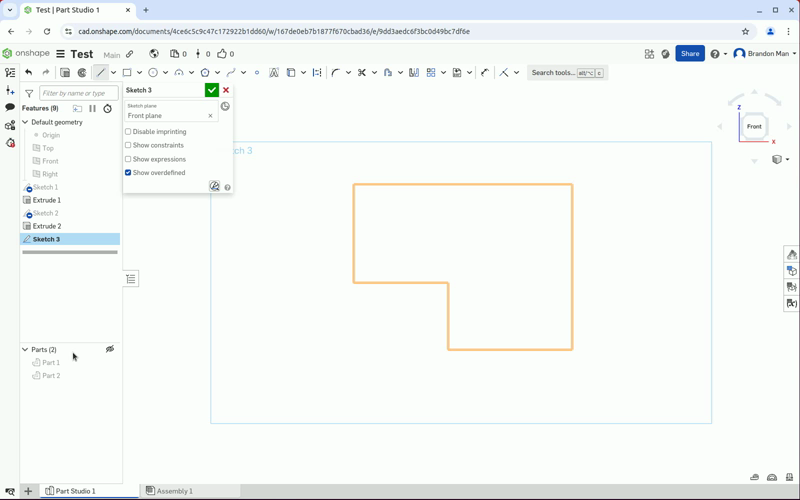
mouse_move(353, 349)
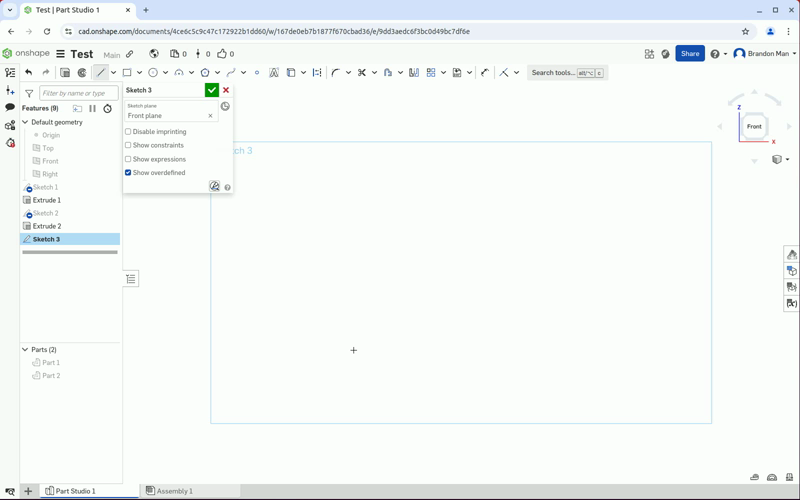
click(353, 349)
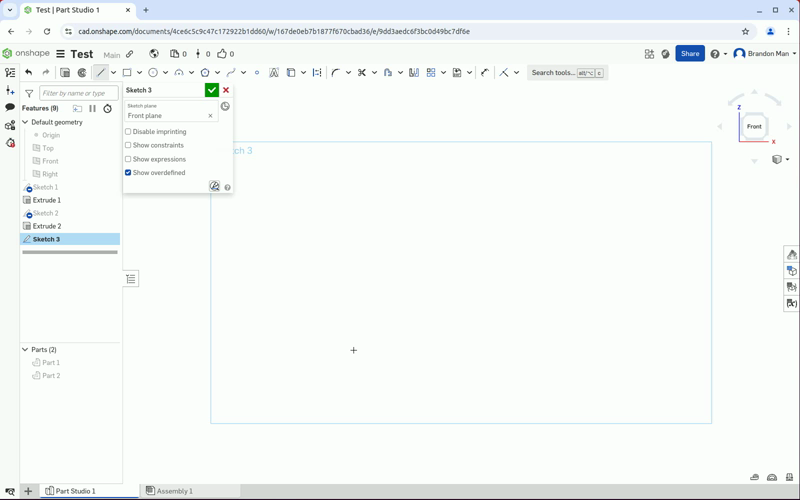
key_up(shift)
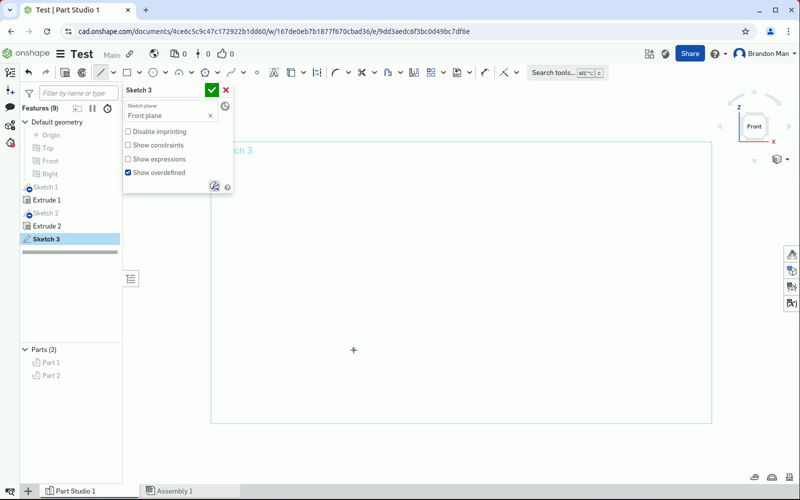
key_down(shift)
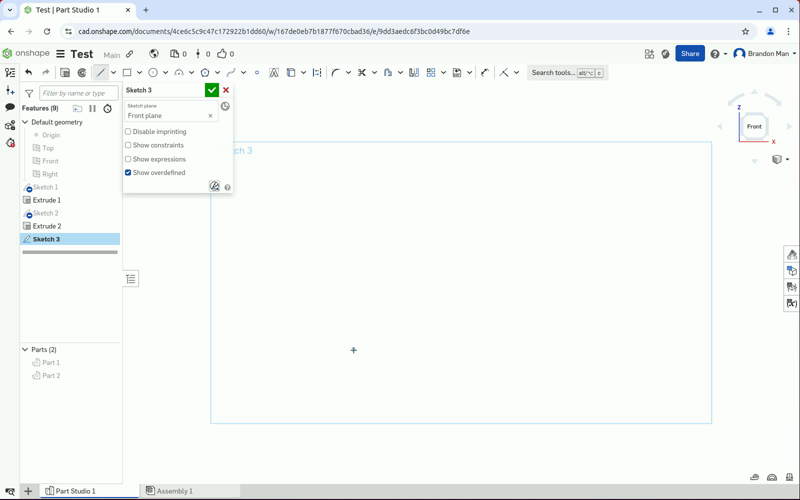
mouse_move(449, 349)
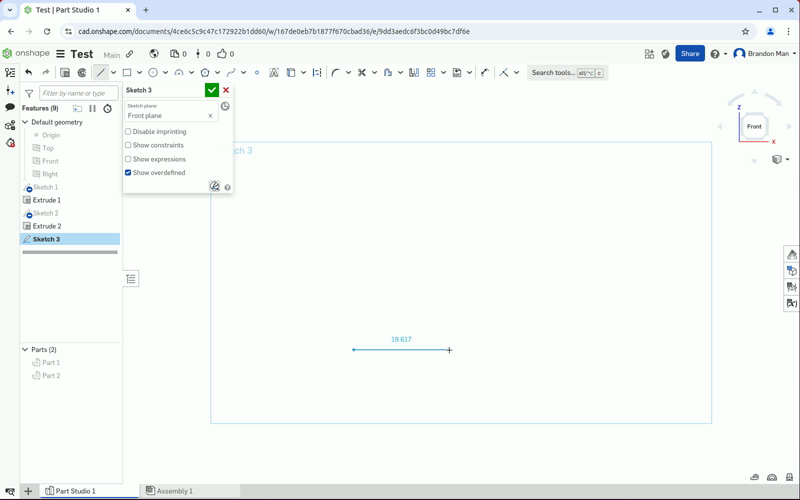
click(449, 349)
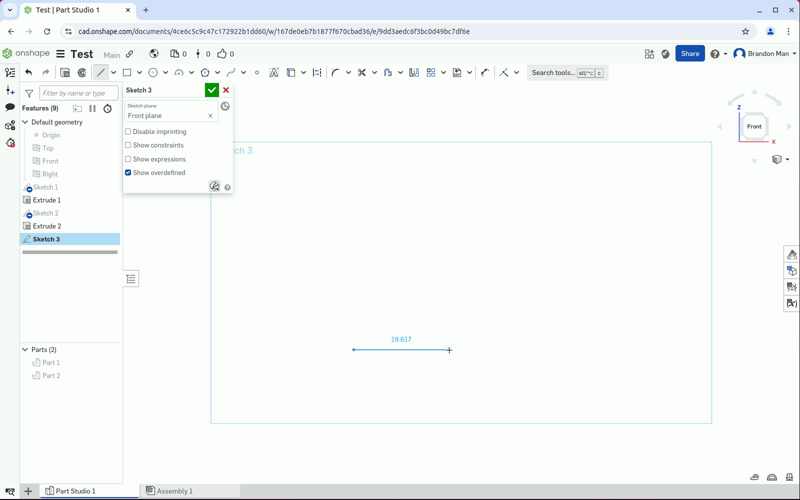
key_up(shift)
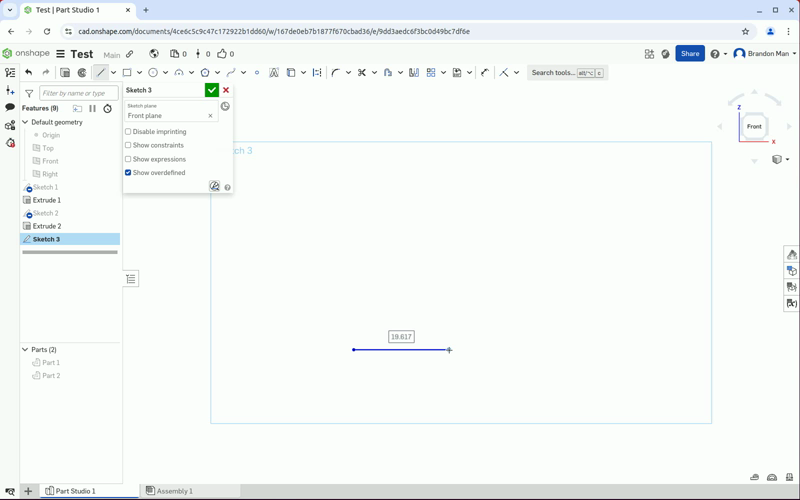
key_down(shift)
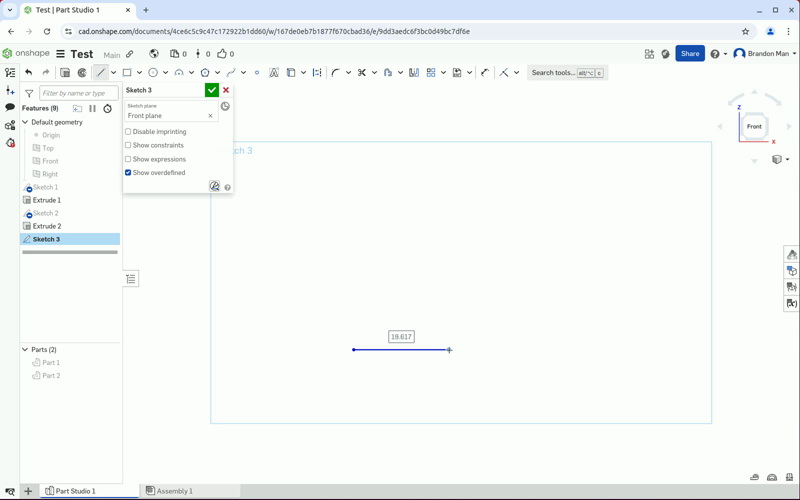
mouse_move(449, 282)
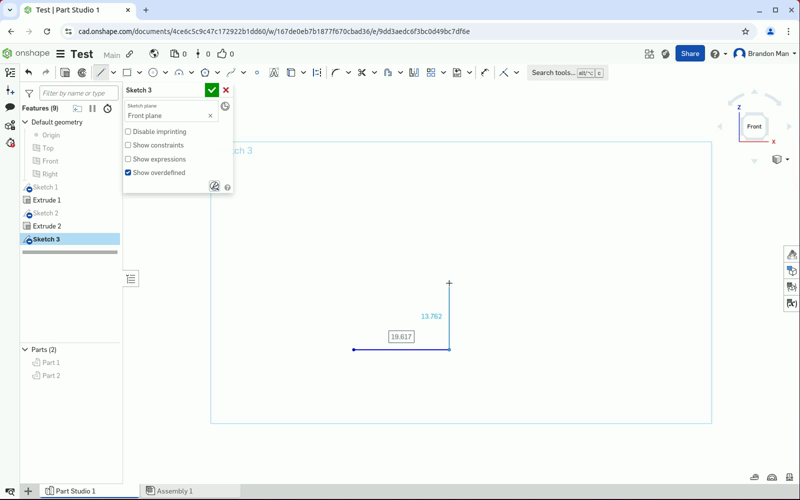
click(449, 282)
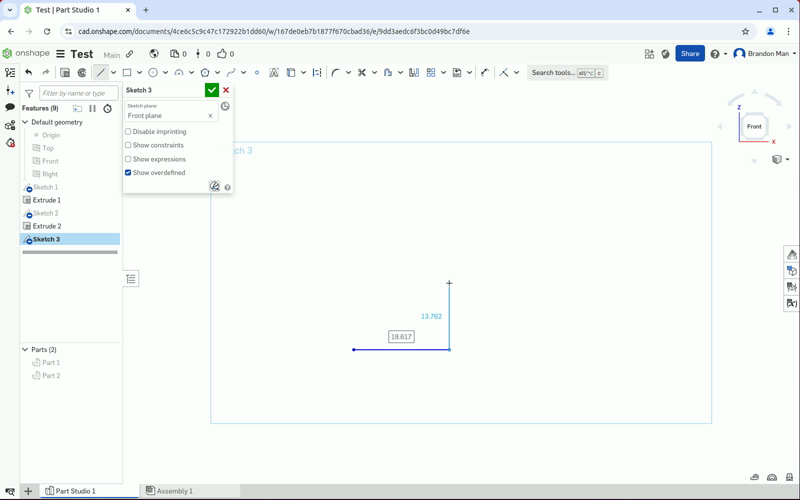
key_up(shift)
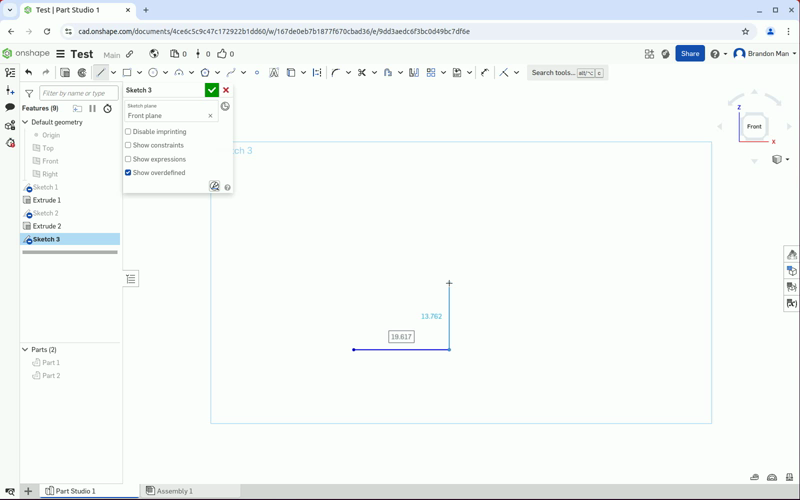
key_down(shift)
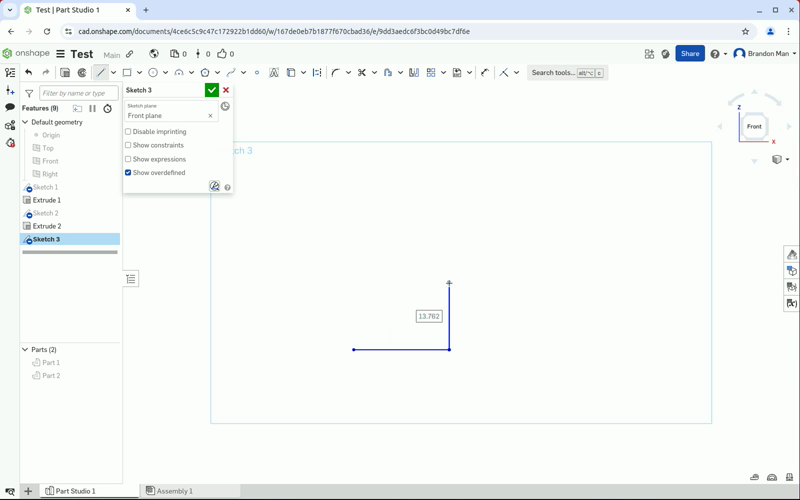
mouse_move(353, 282)
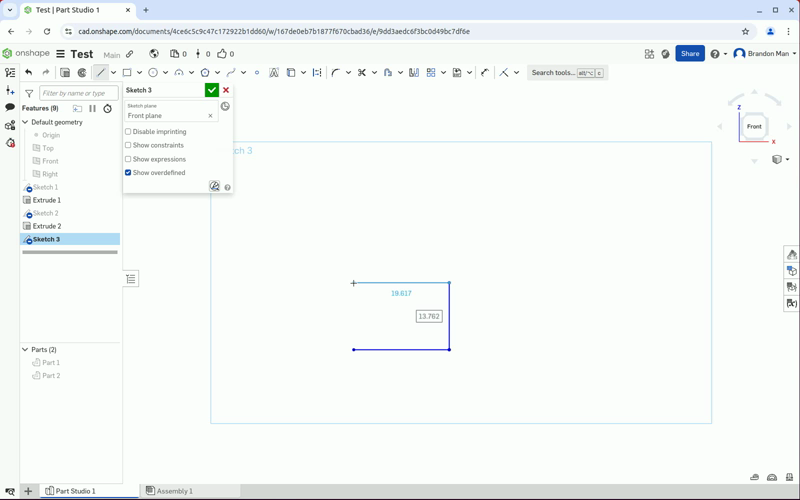
click(353, 282)
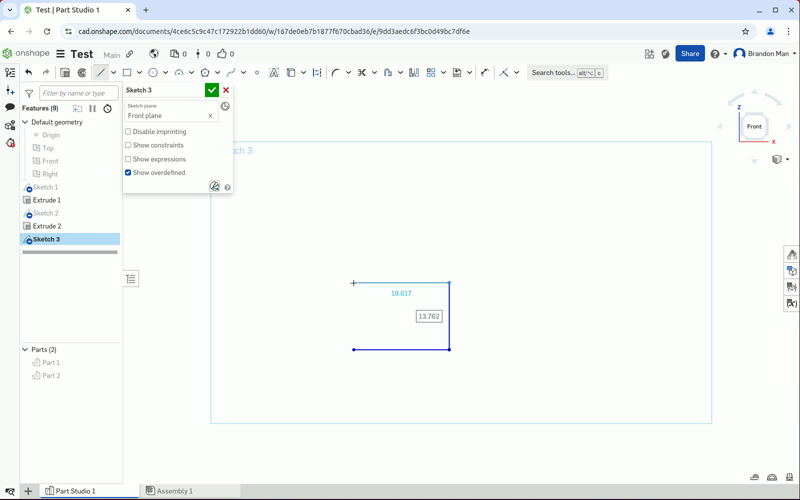
key_up(shift)
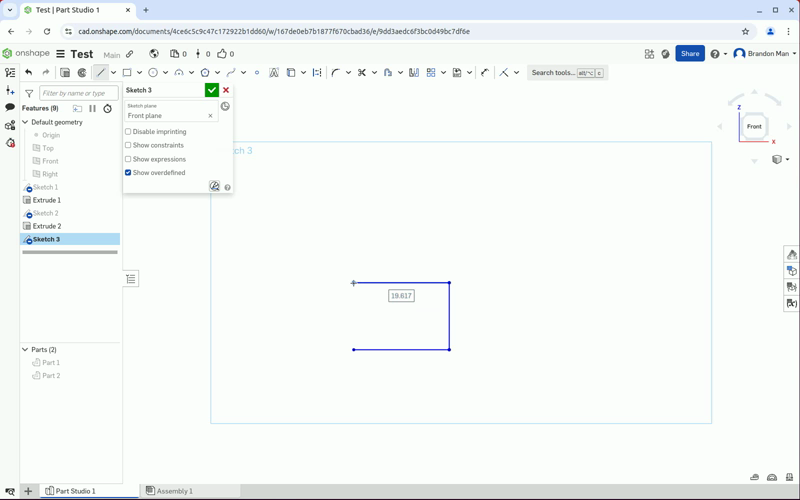
key_down(shift)
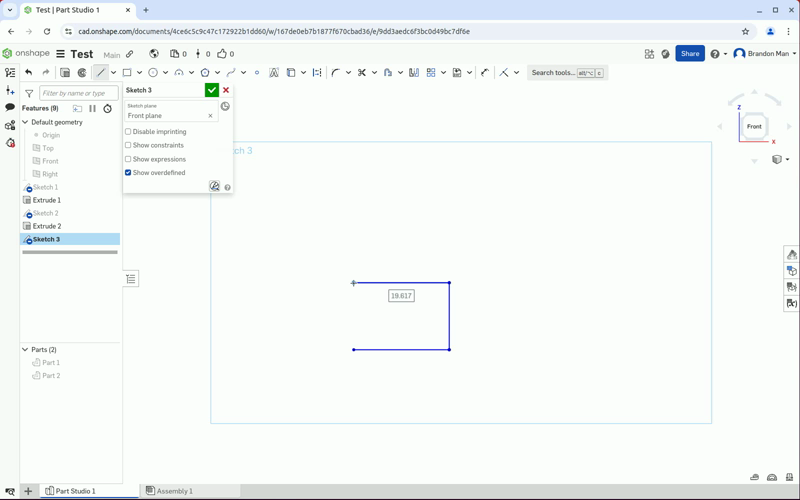
mouse_move(353, 349)
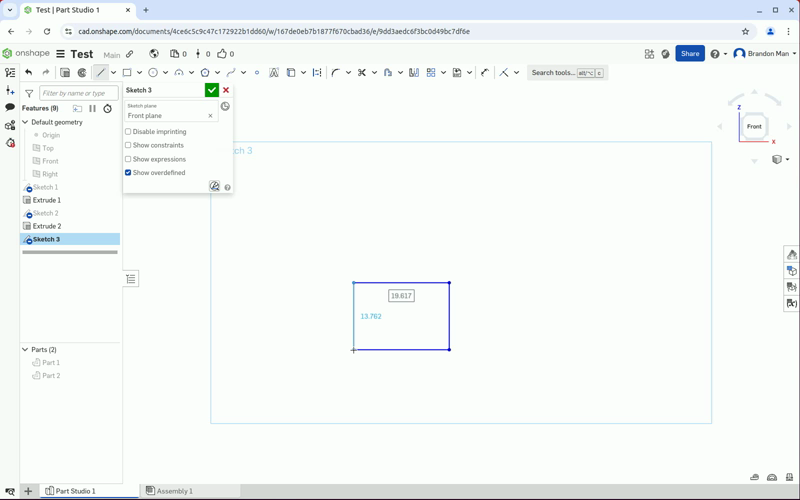
key_up(shift)
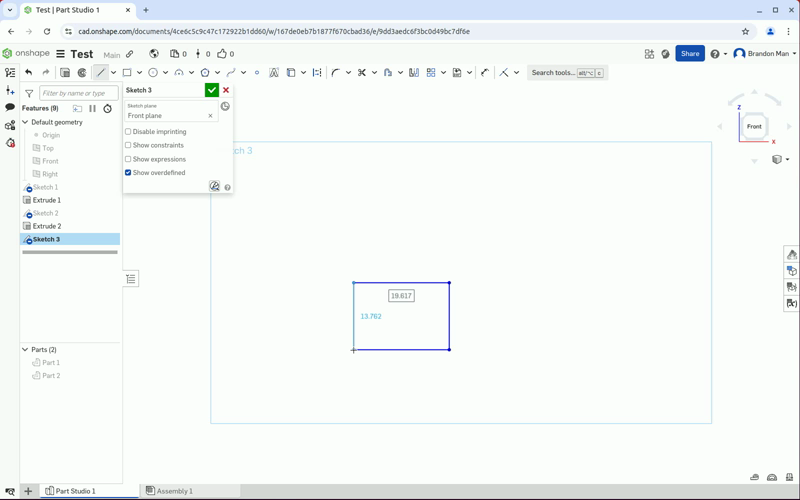
click(353, 349)
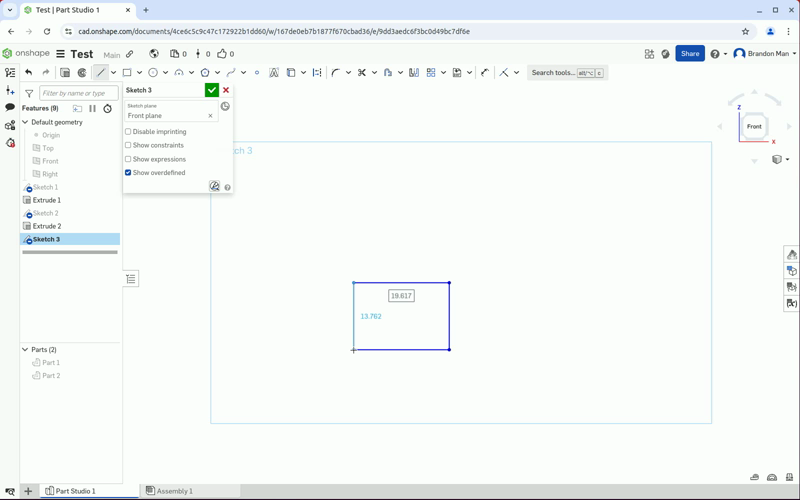
key(esc)
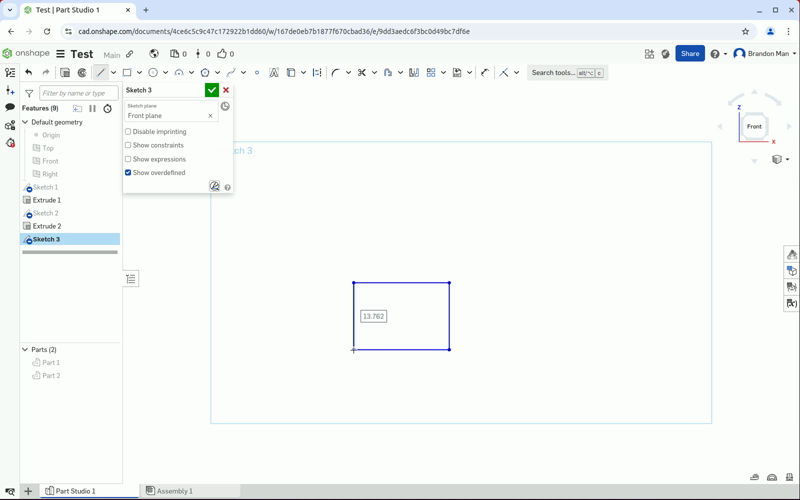
mouse_move(368, 321)
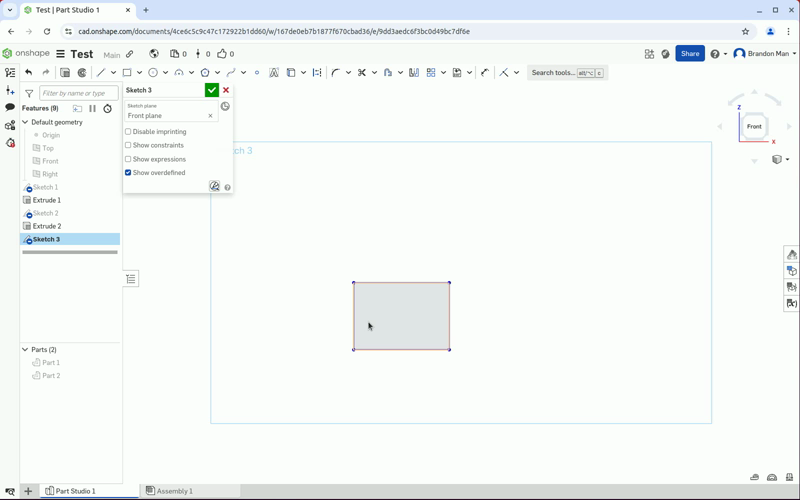
click(368, 321)
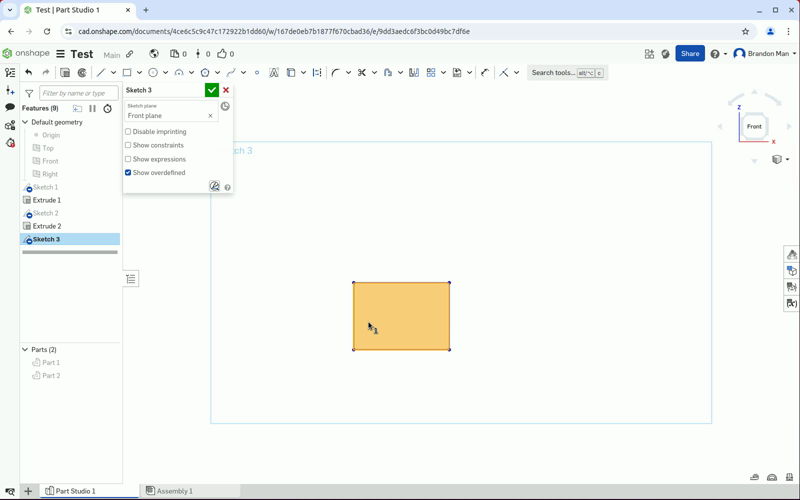
mouse_move(73, 352)
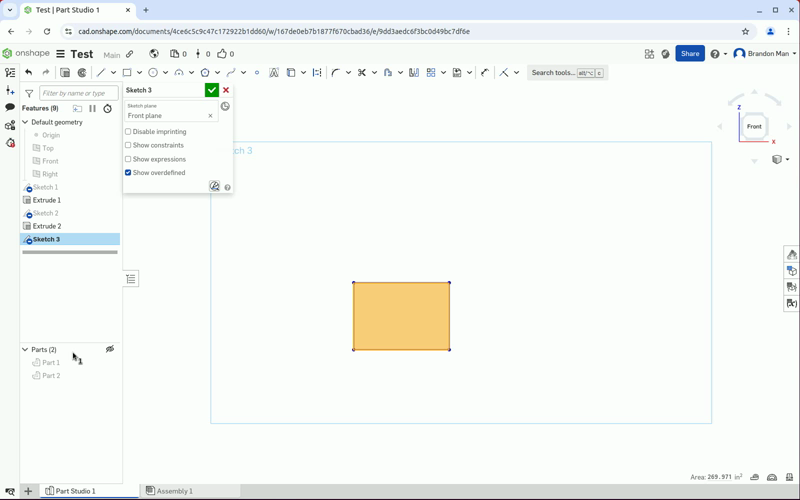
key(shift+y)
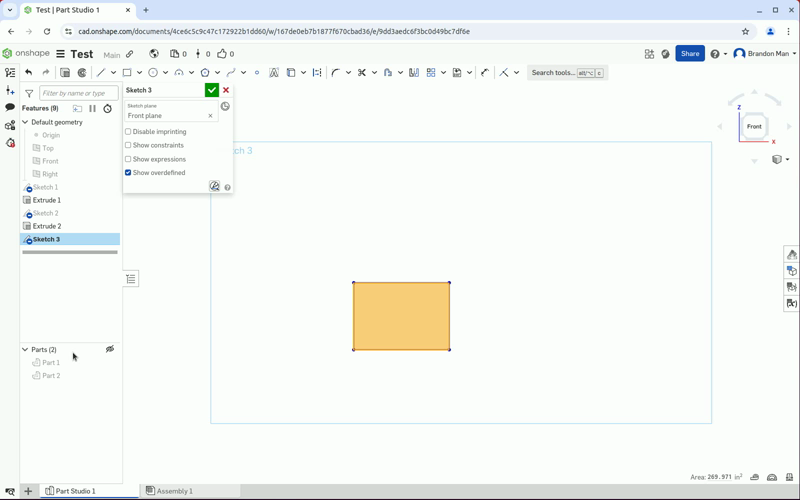
key(shift+e)
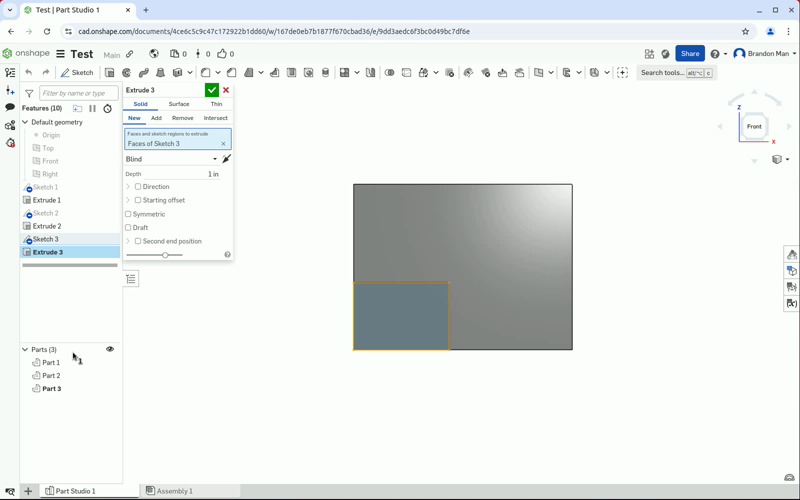
mouse_move(143, 106)
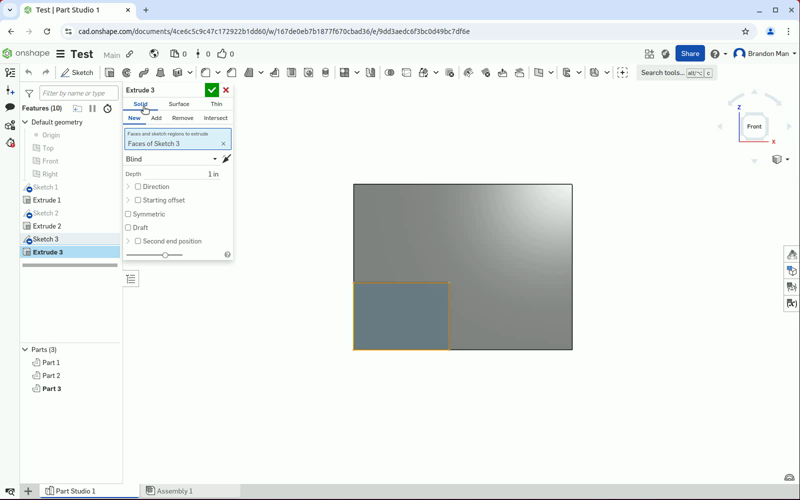
click(143, 106)
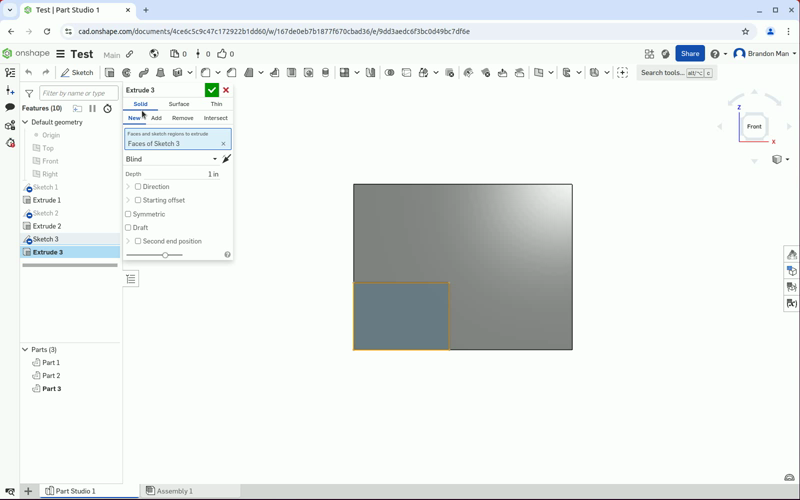
mouse_move(137, 120)
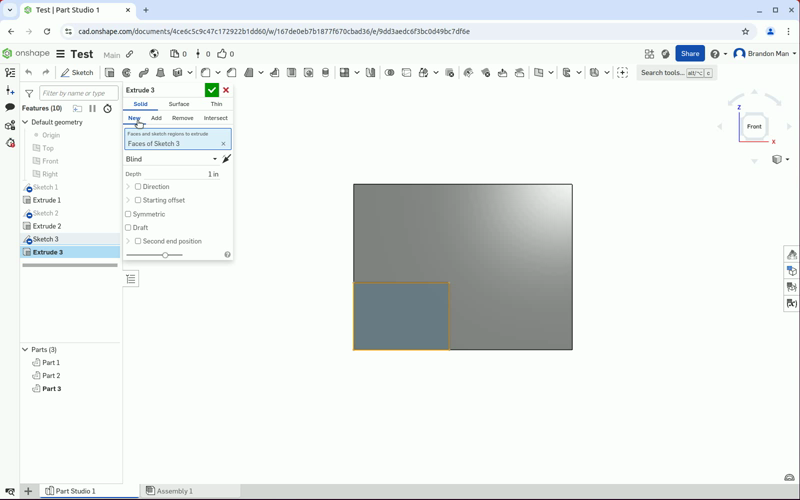
click(137, 120)
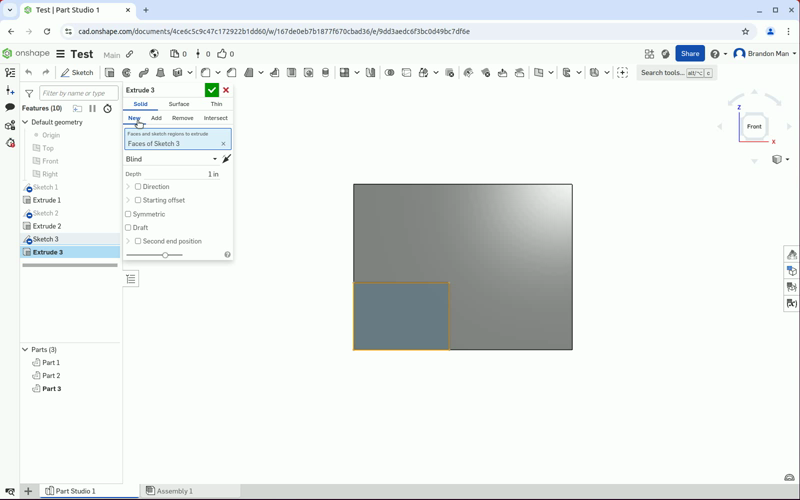
key(tab, 4)
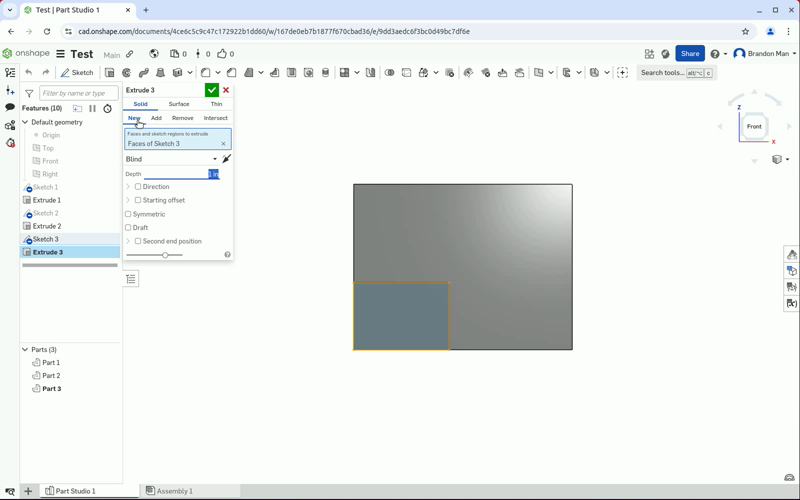
text(9.628)
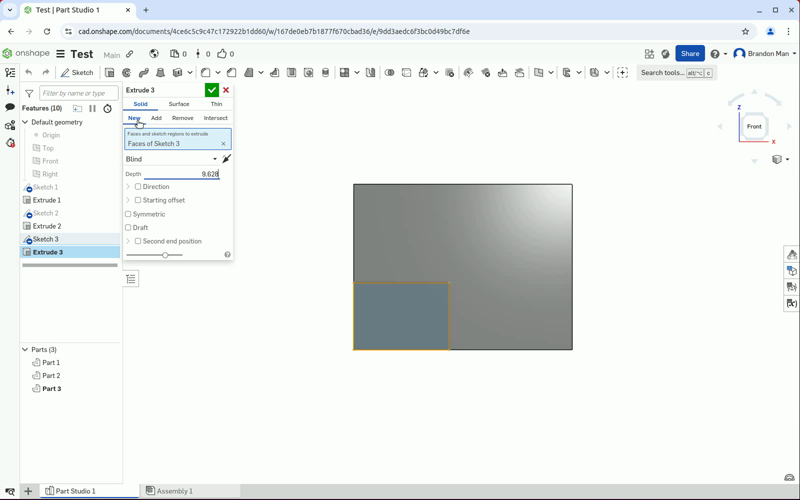
key(enter)
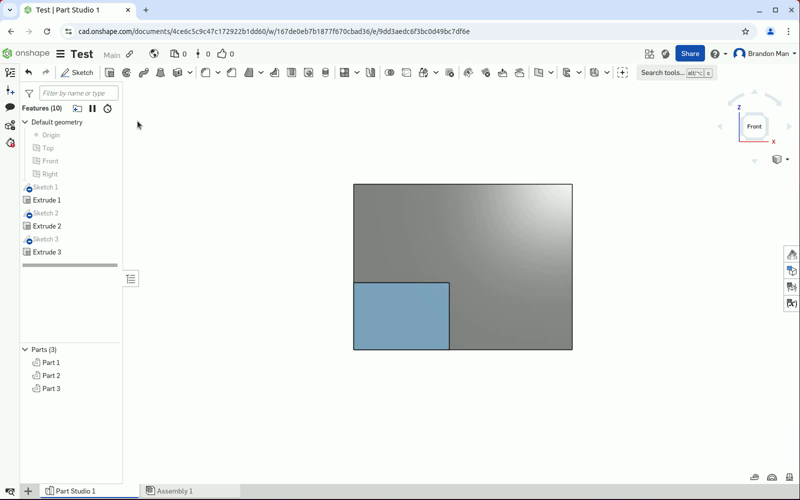
key(shift+h)
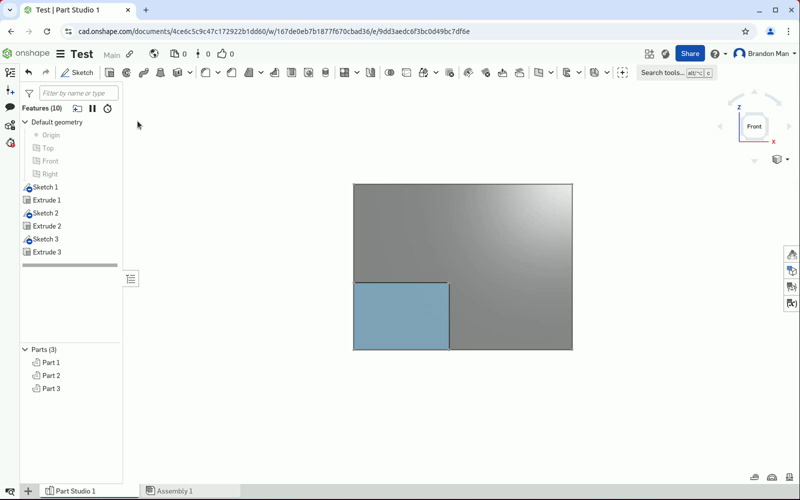
key(shift+h)
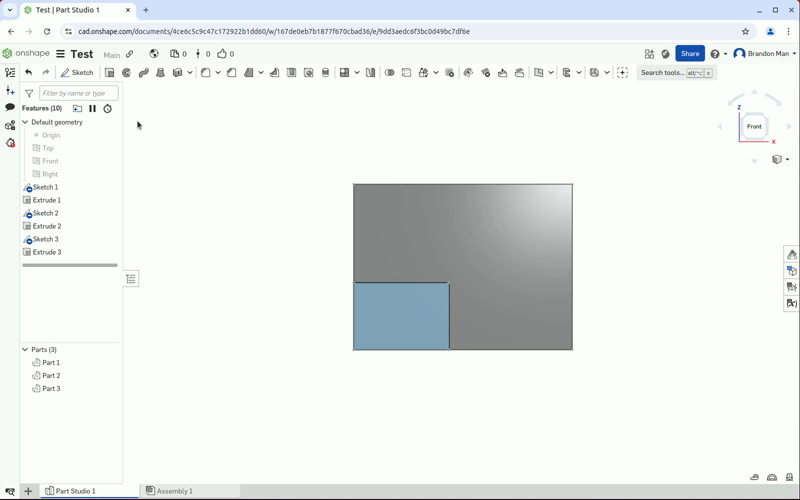
key(shift+7)
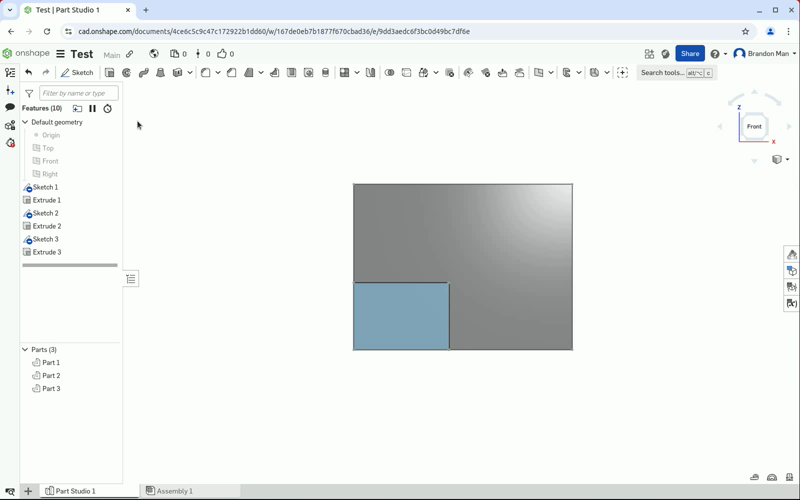
key(left, 2)
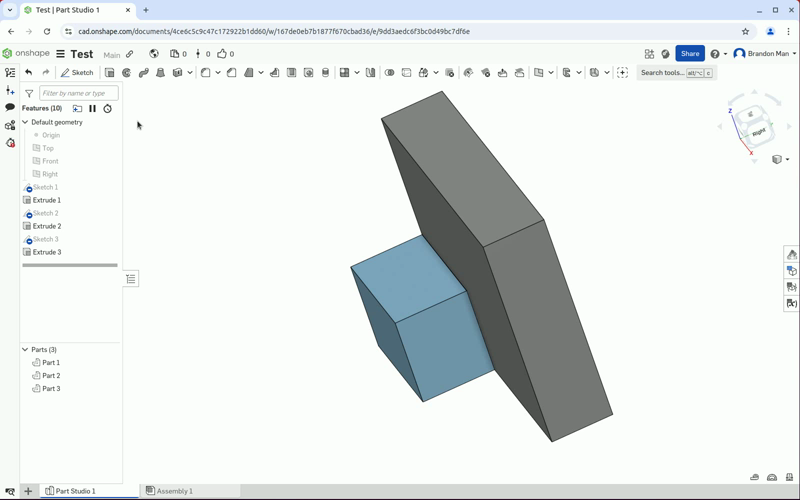
key(down, 2)
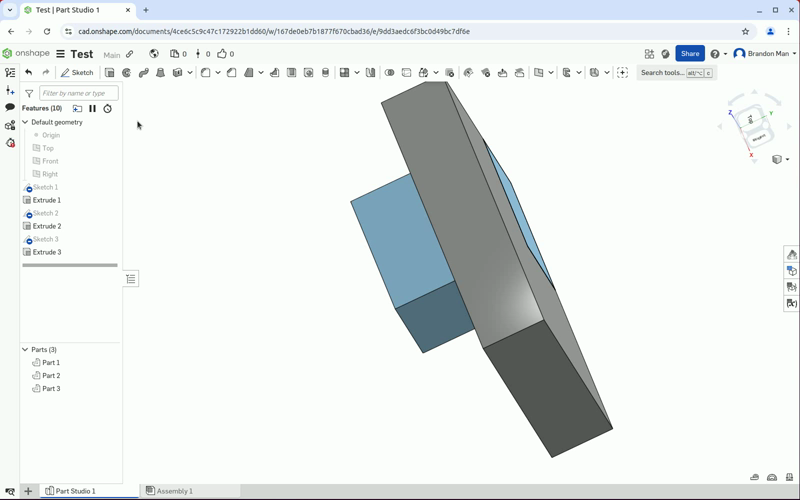
key(up, 2)
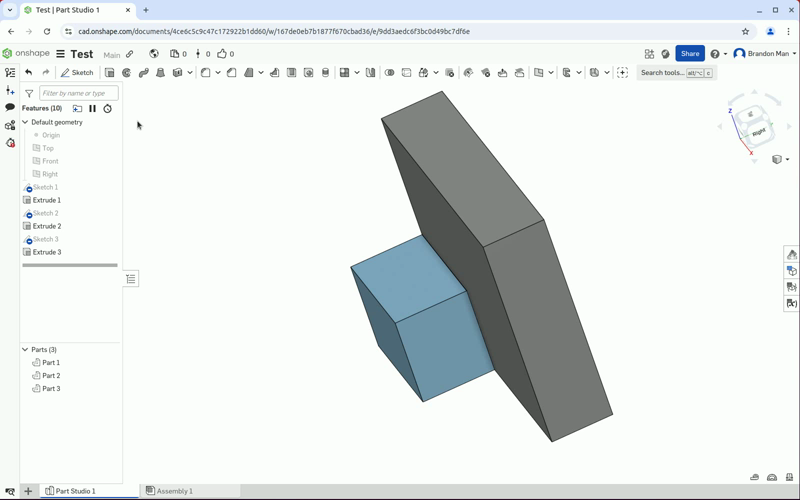
key(right, 2)
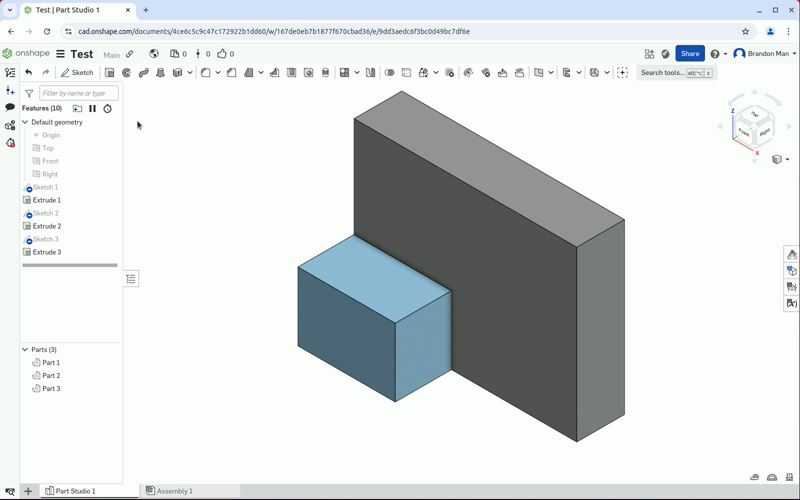
mouse_move(73, 189)
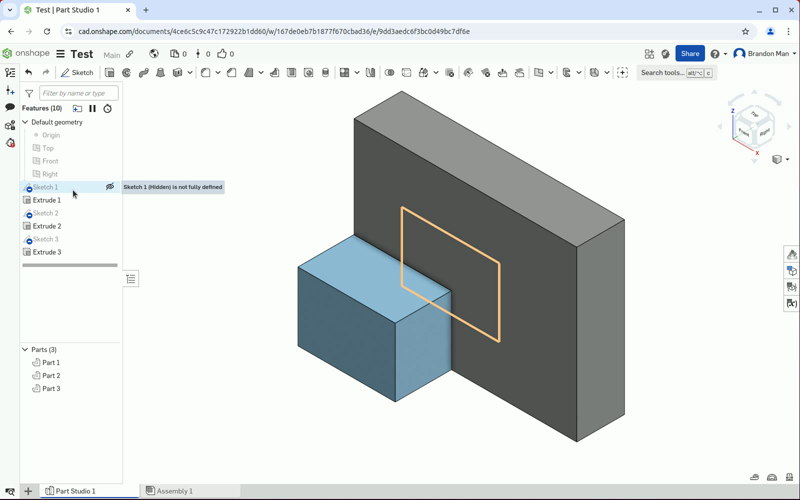
click(73, 189)